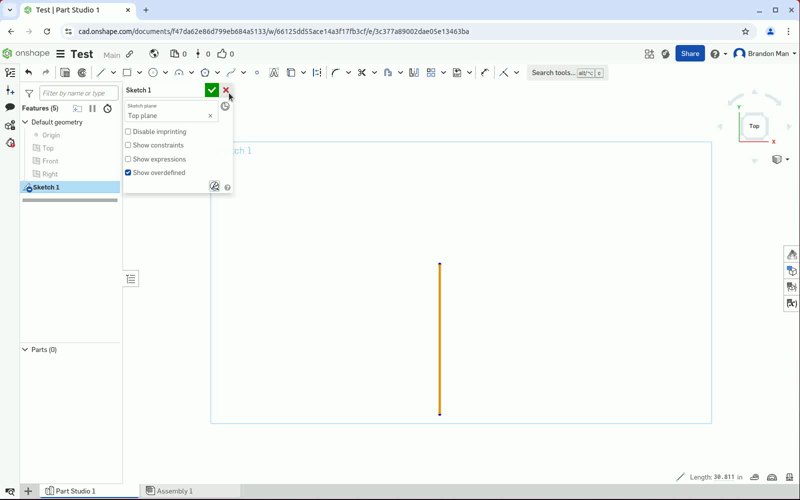
key(shift+h)
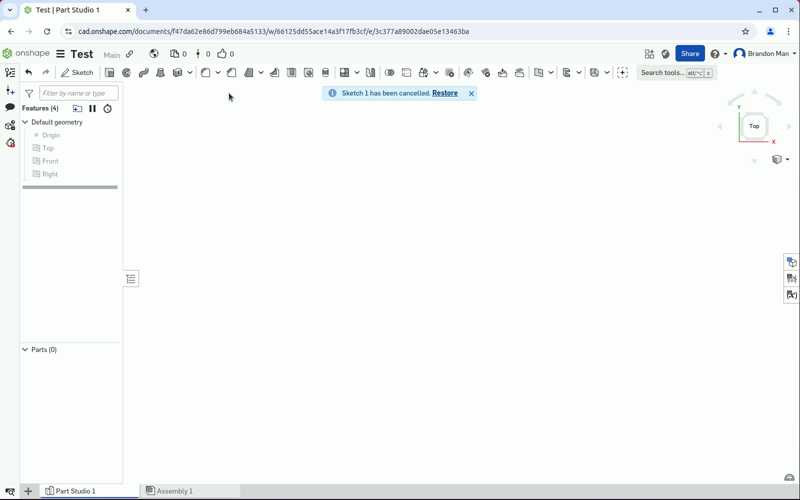
mouse_move(73, 352)
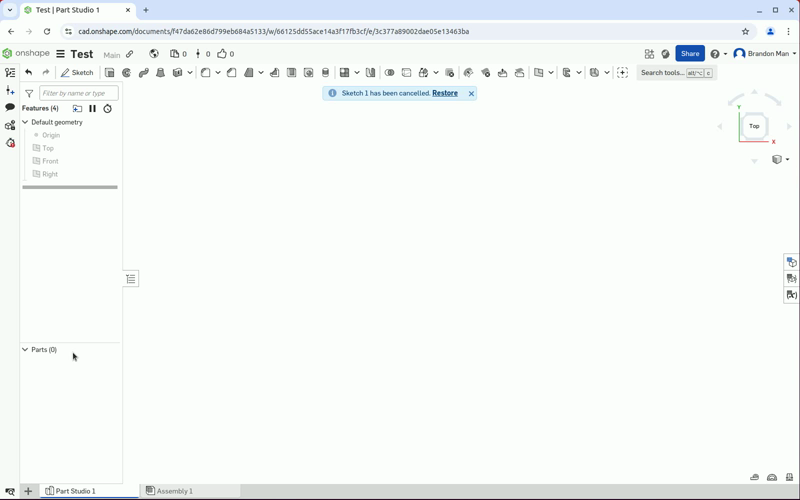
key(y)
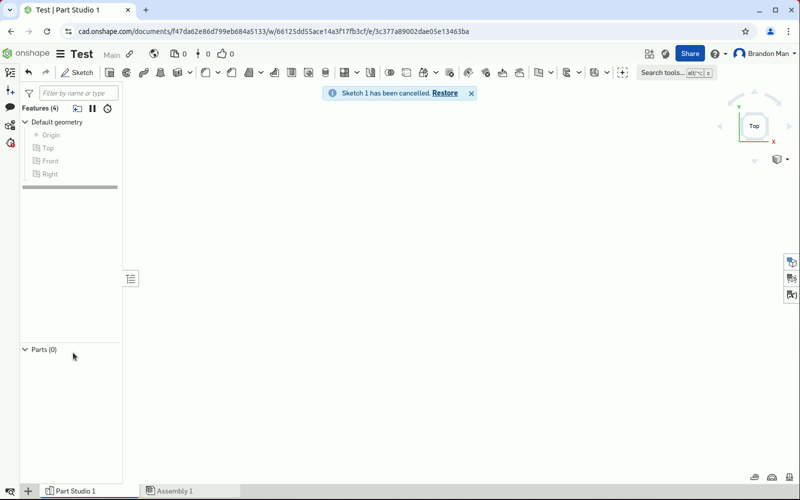
key(shift+p)
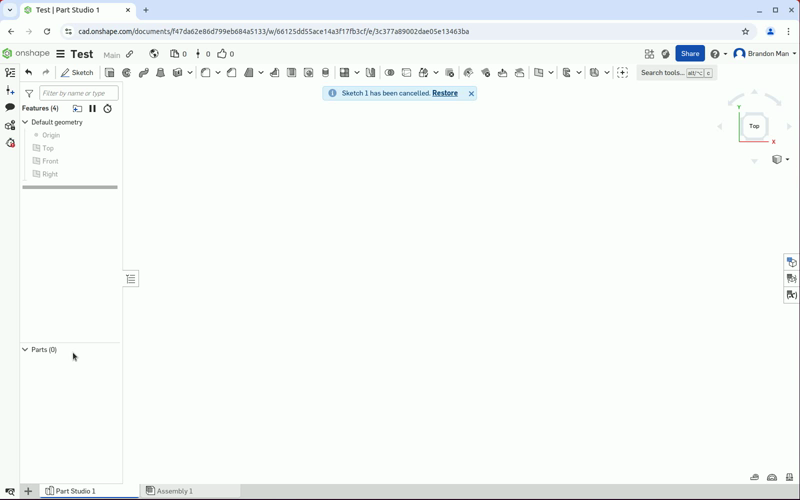
key(space)
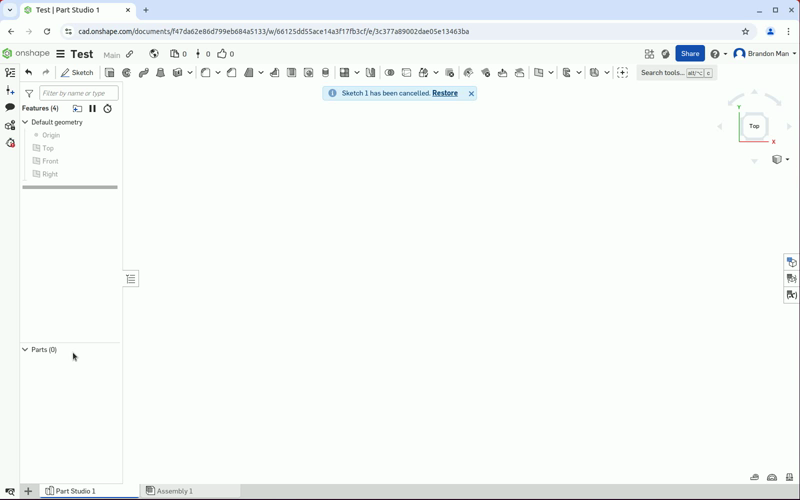
key_down(shift)
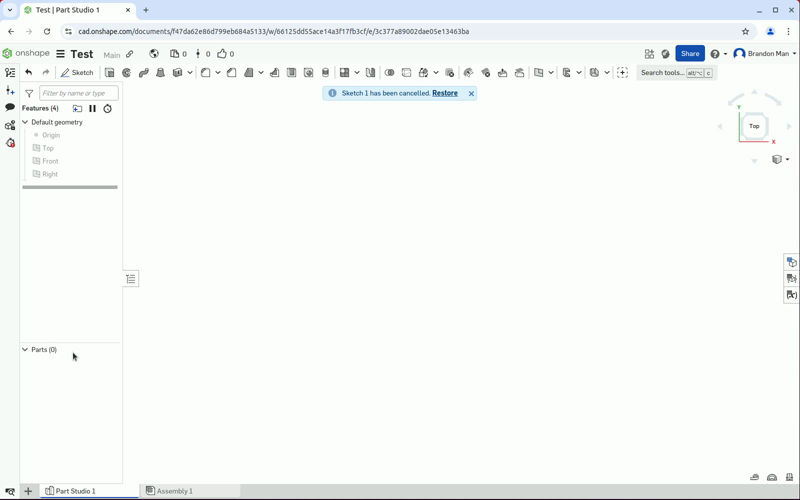
key(up)
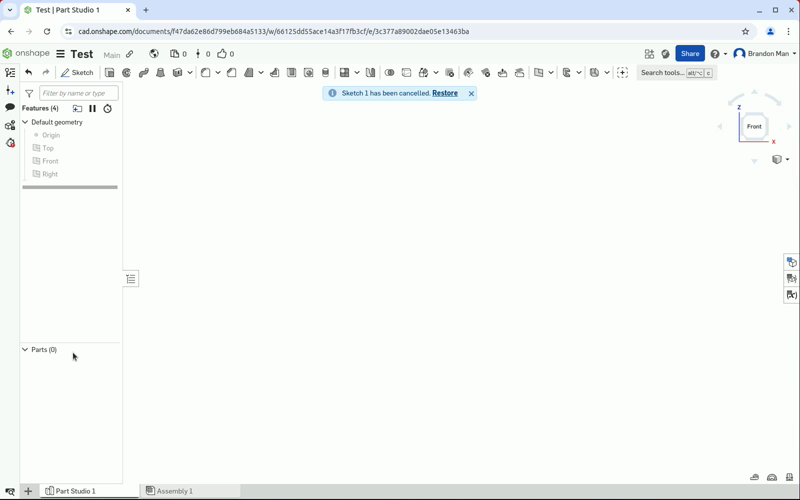
key_up(shift)
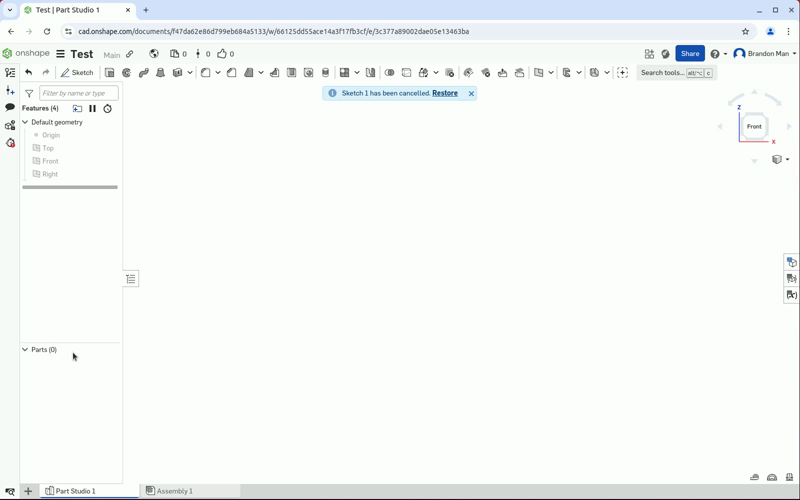
mouse_move(73, 352)
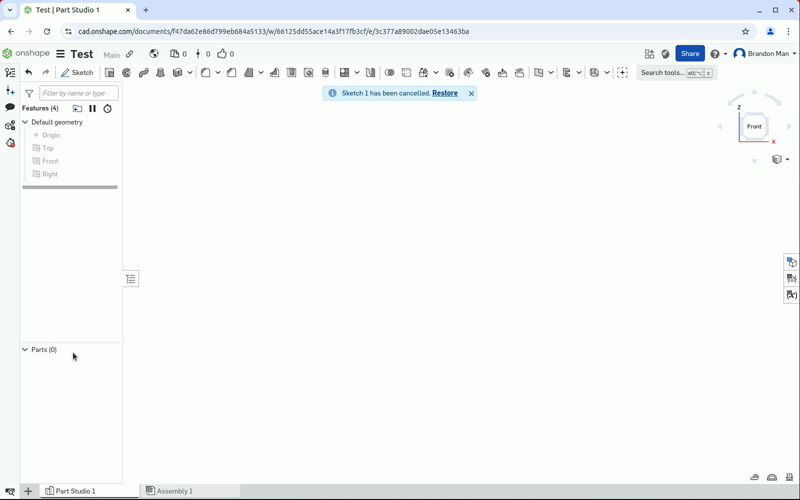
key(shift+y)
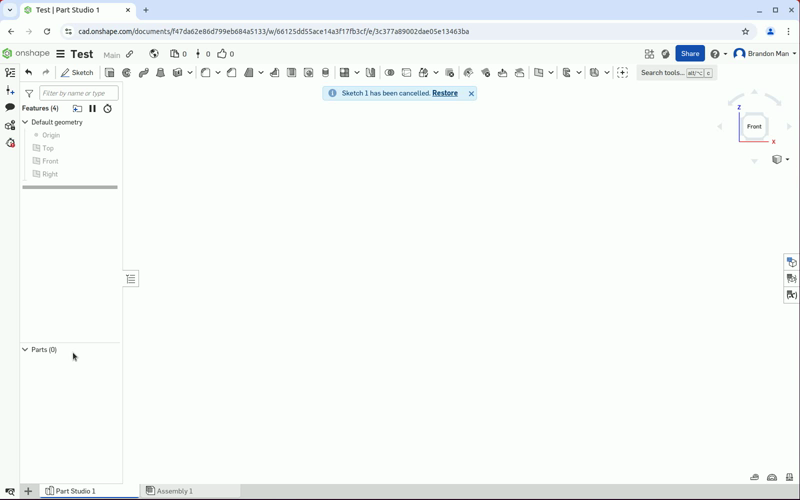
key(shift+s)
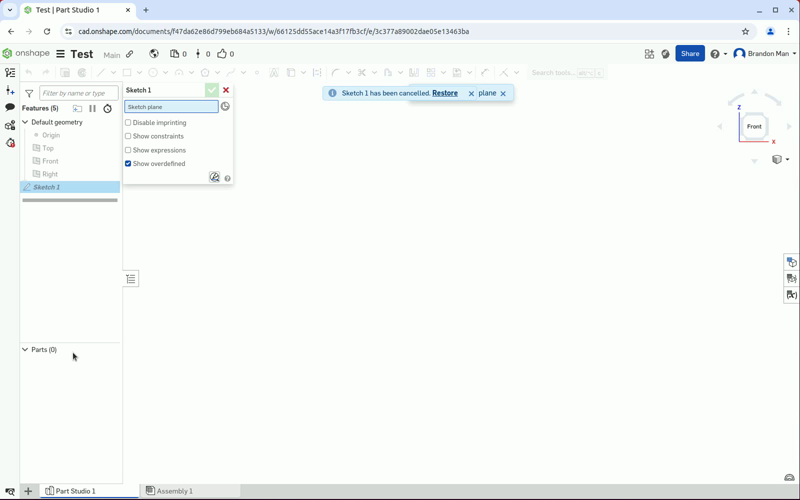
mouse_move(73, 163)
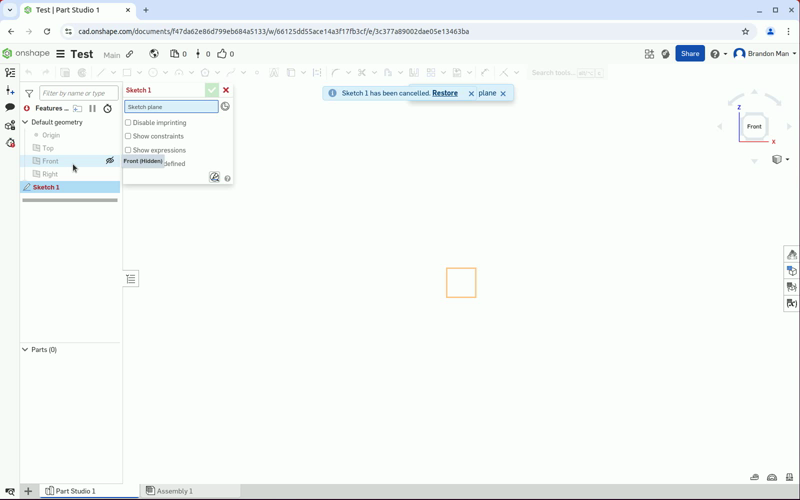
click(73, 163)
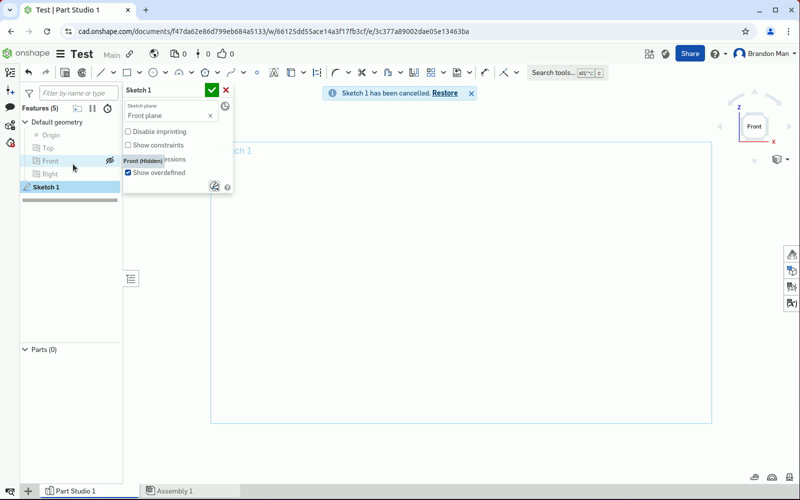
mouse_move(73, 352)
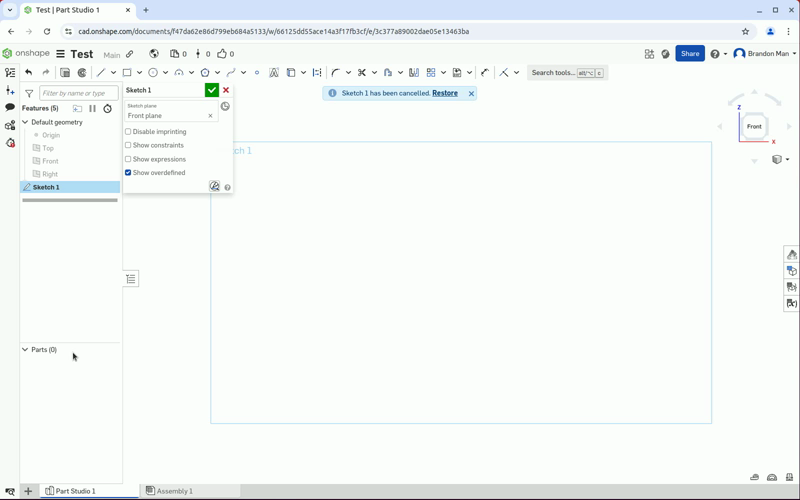
key(y)
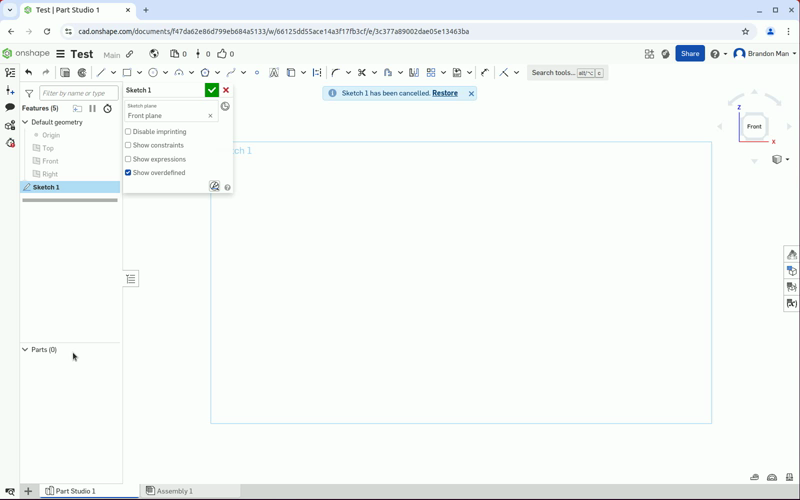
key(l)
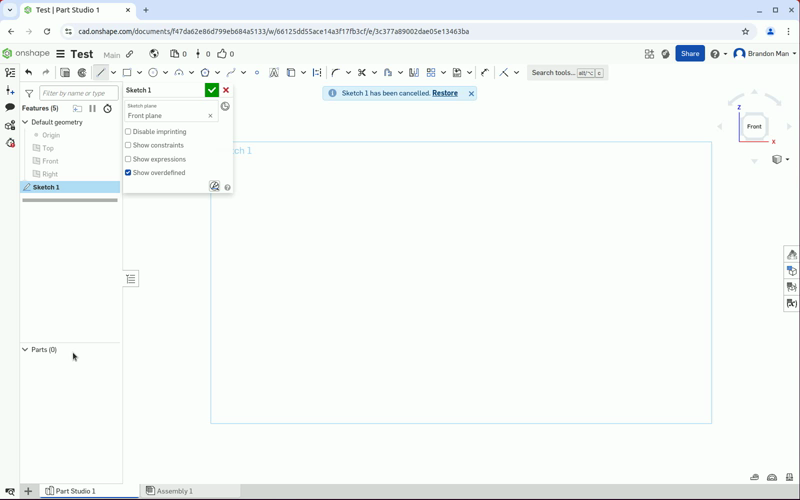
key_down(shift)
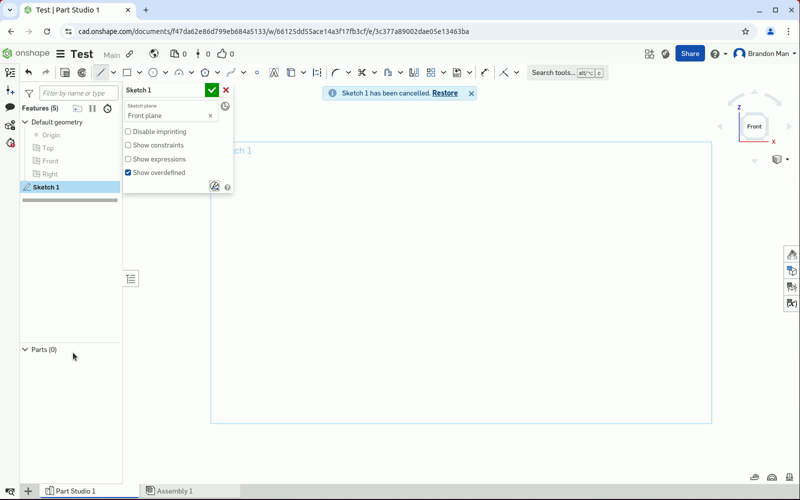
mouse_move(460, 282)
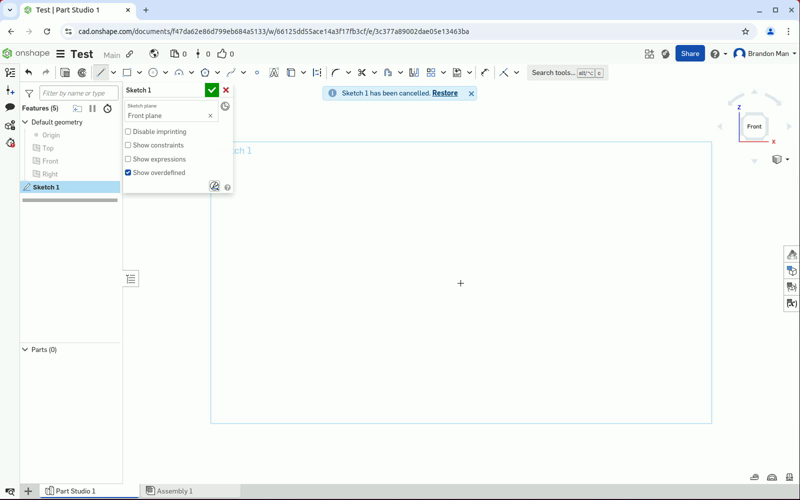
click(460, 282)
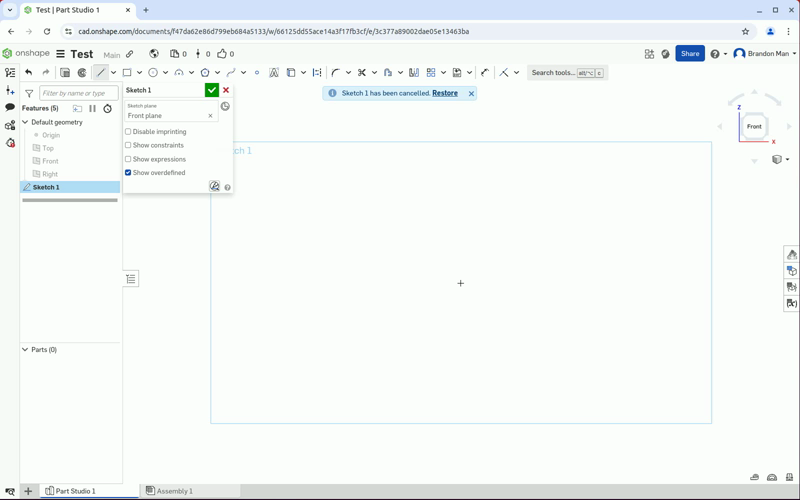
key_up(shift)
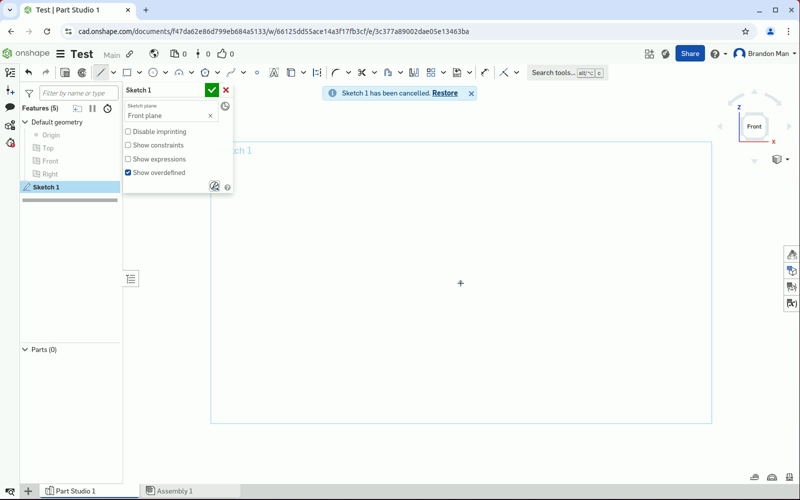
key_down(shift)
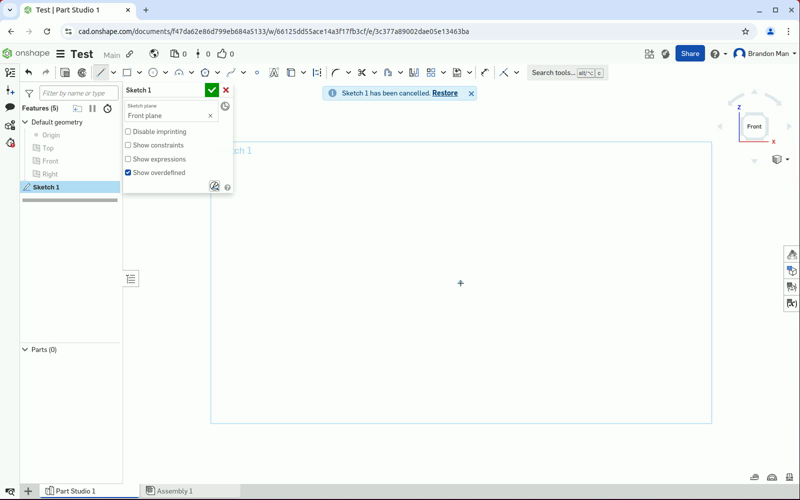
mouse_move(573, 282)
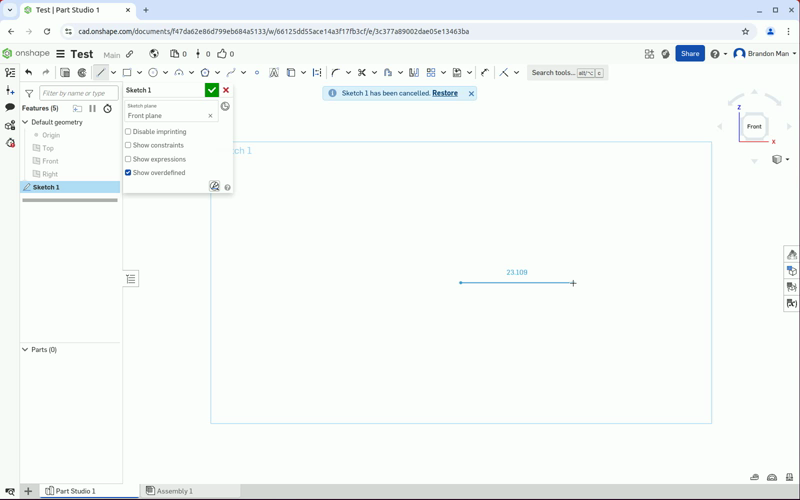
click(573, 282)
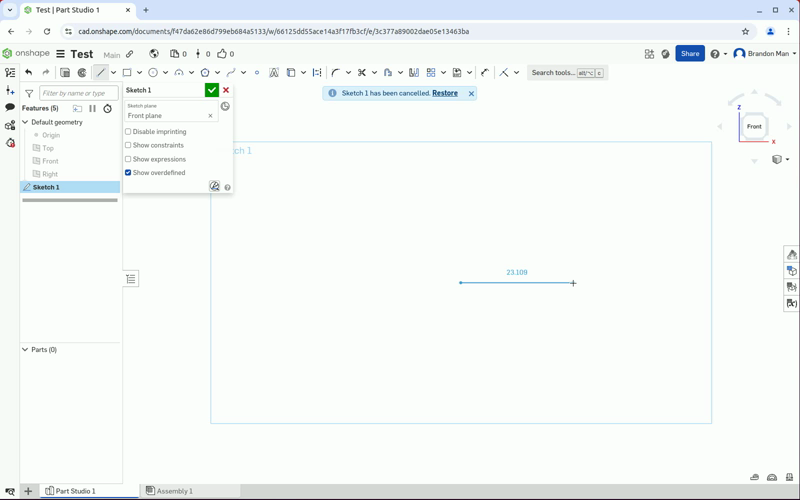
key_up(shift)
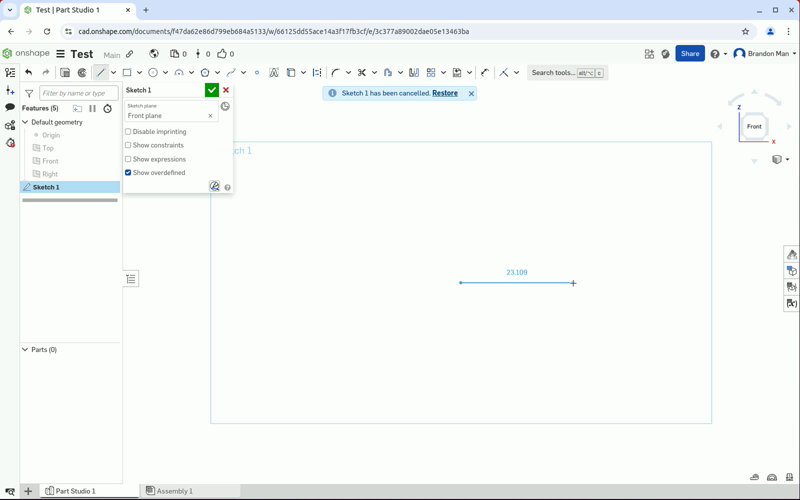
key_down(shift)
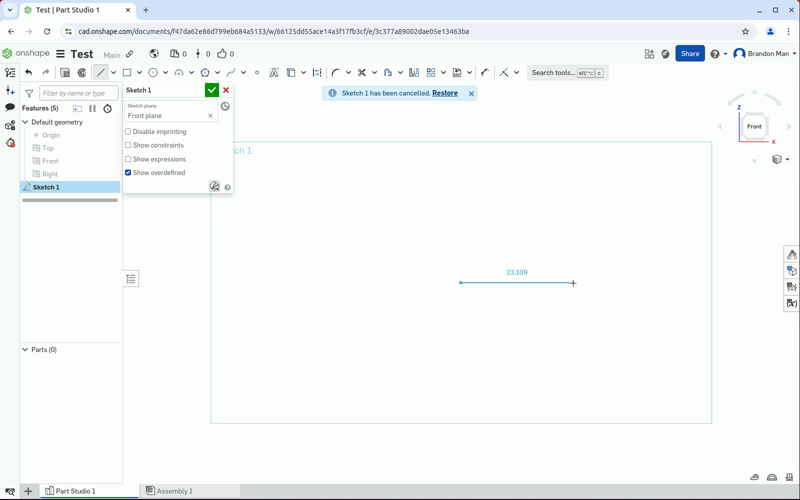
mouse_move(589, 282)
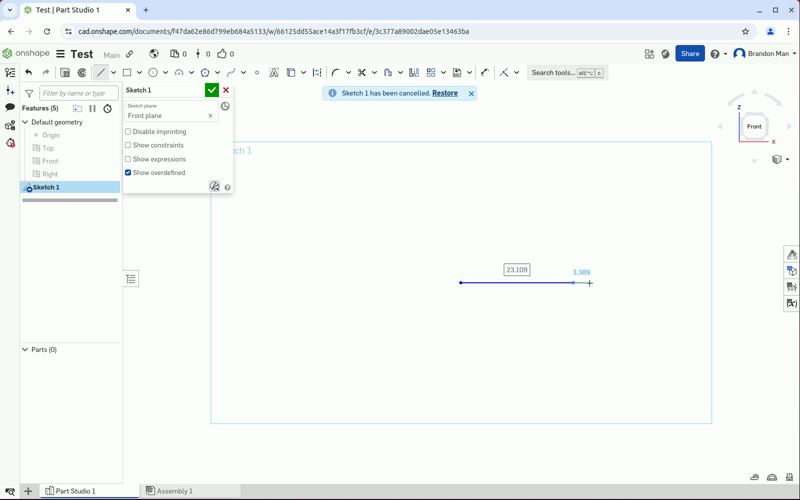
mouse_move(573, 245)
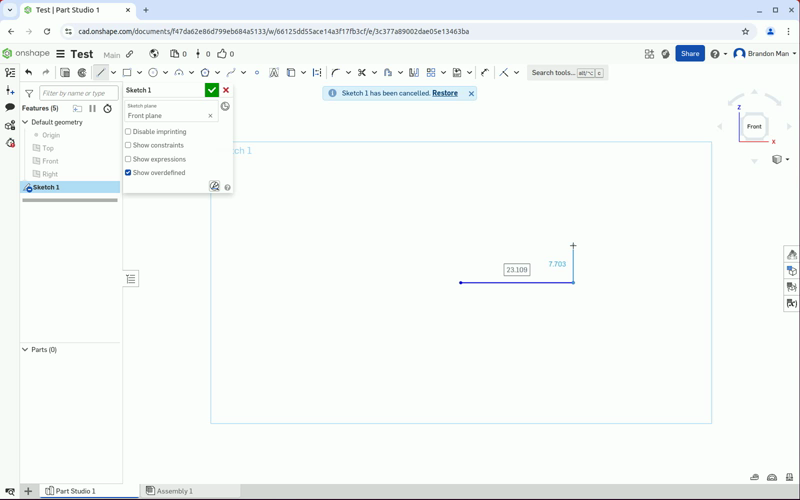
click(573, 245)
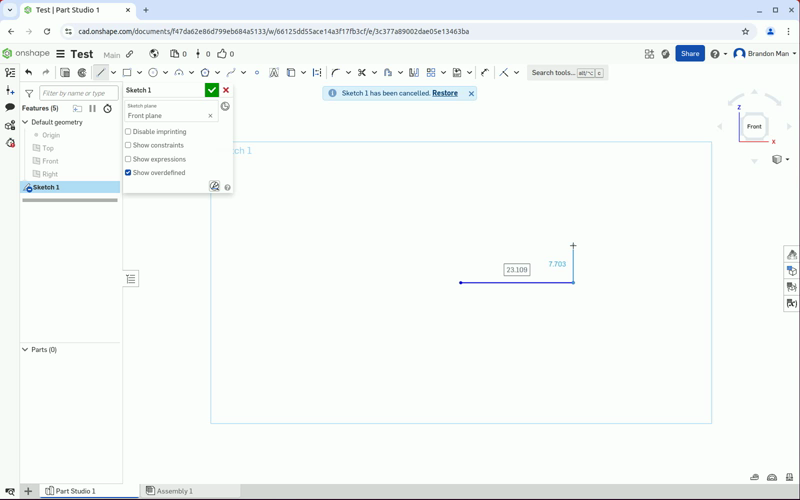
key_up(shift)
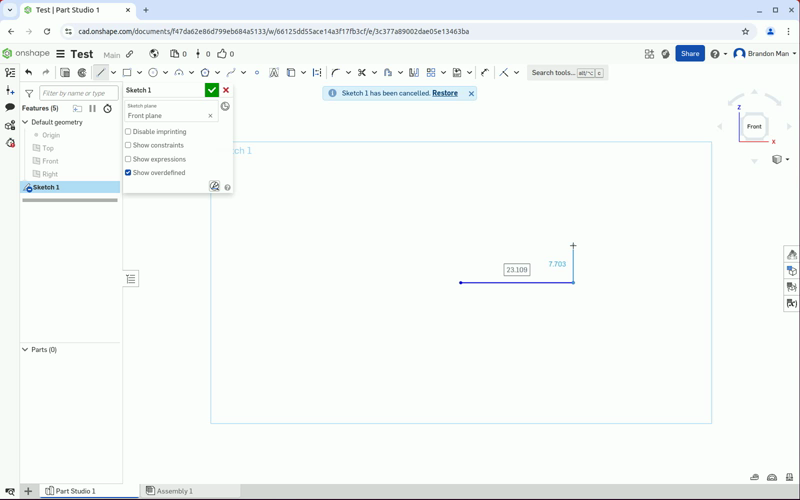
key_down(shift)
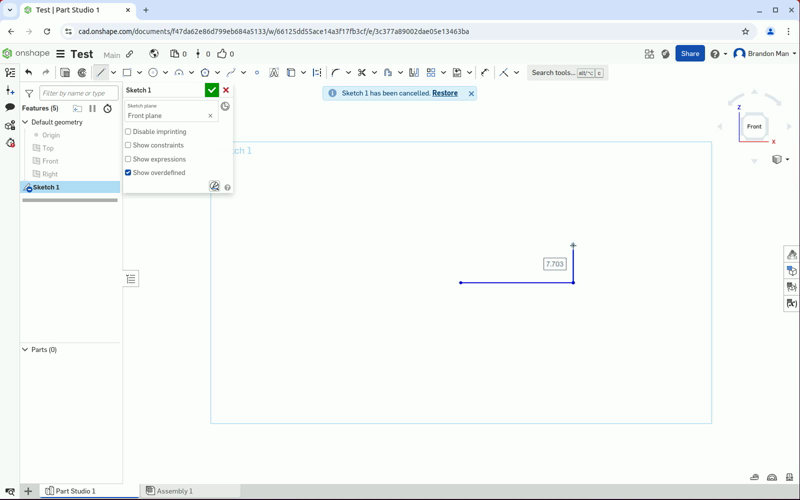
mouse_move(460, 245)
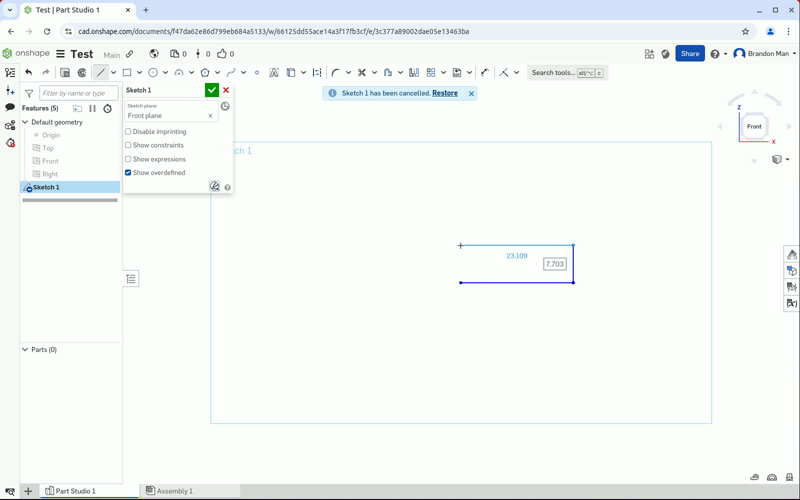
click(460, 245)
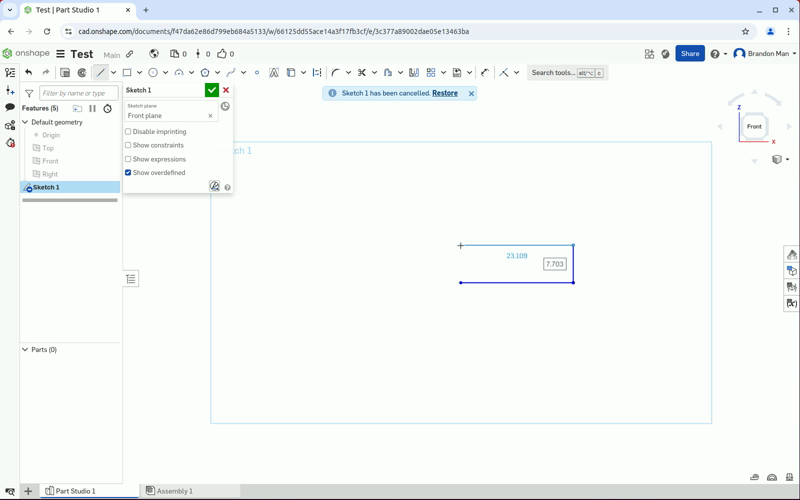
key_up(shift)
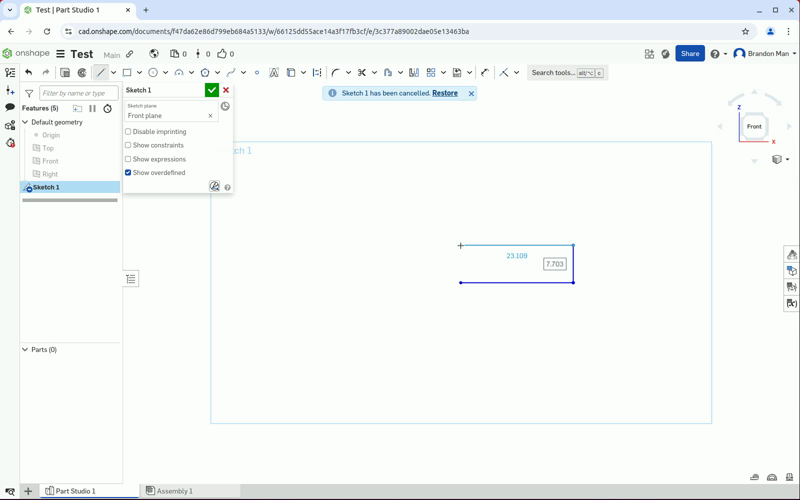
mouse_move(490, 245)
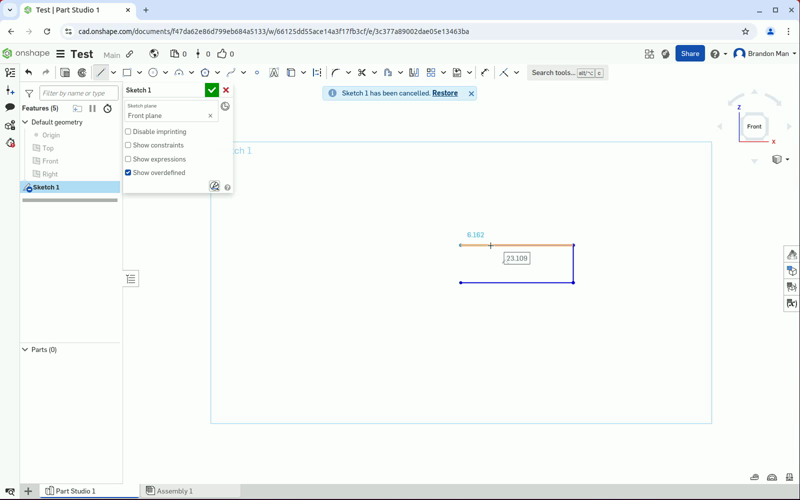
key_down(shift)
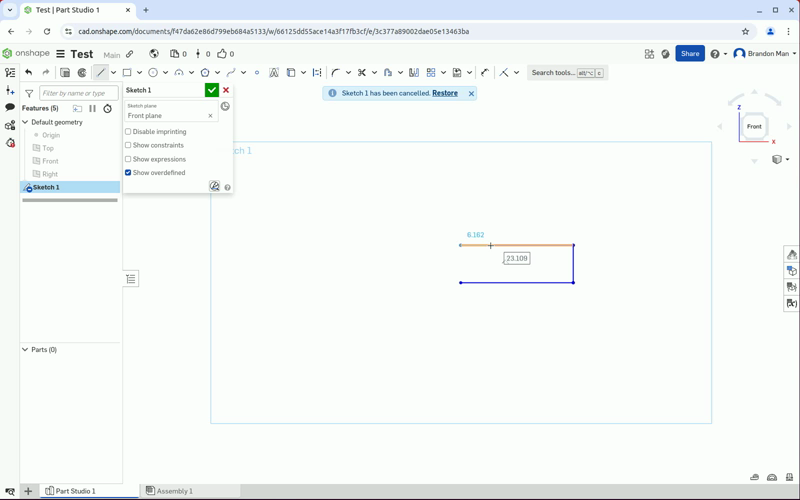
mouse_move(460, 282)
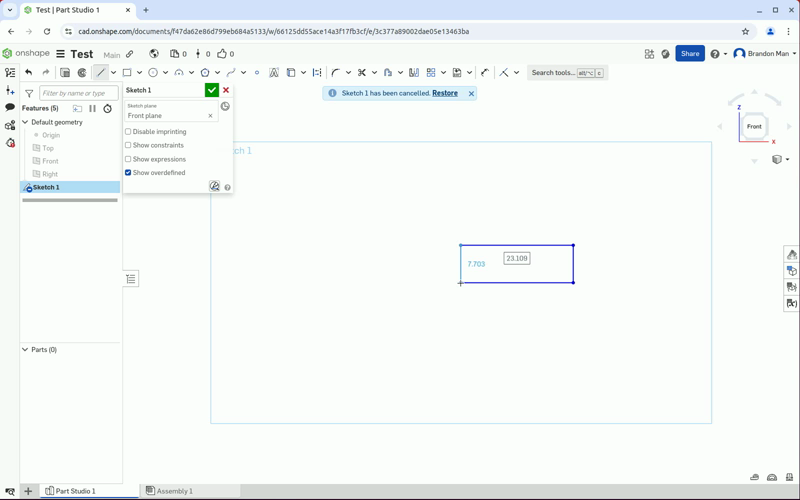
key_up(shift)
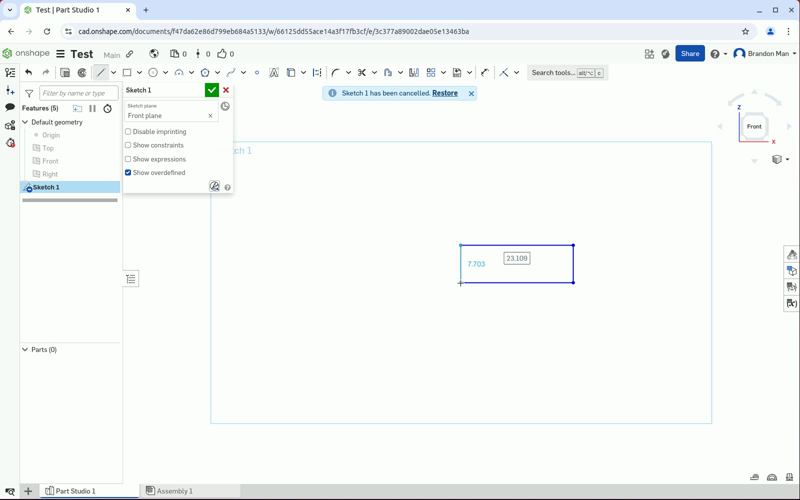
click(460, 282)
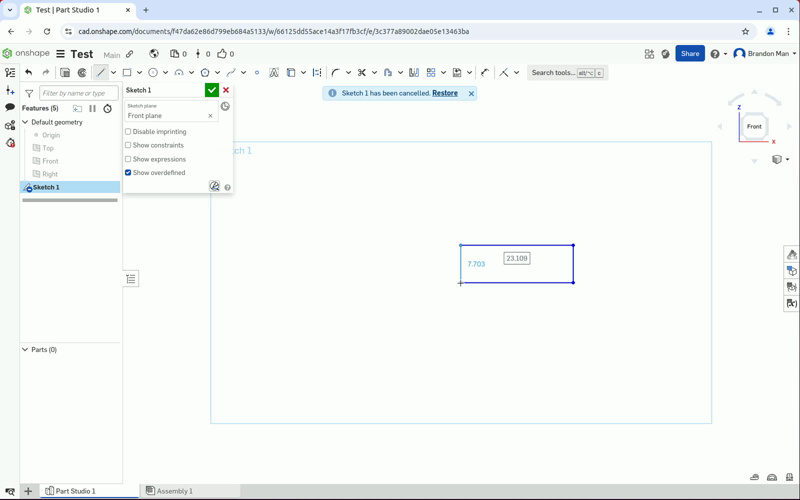
key(esc)
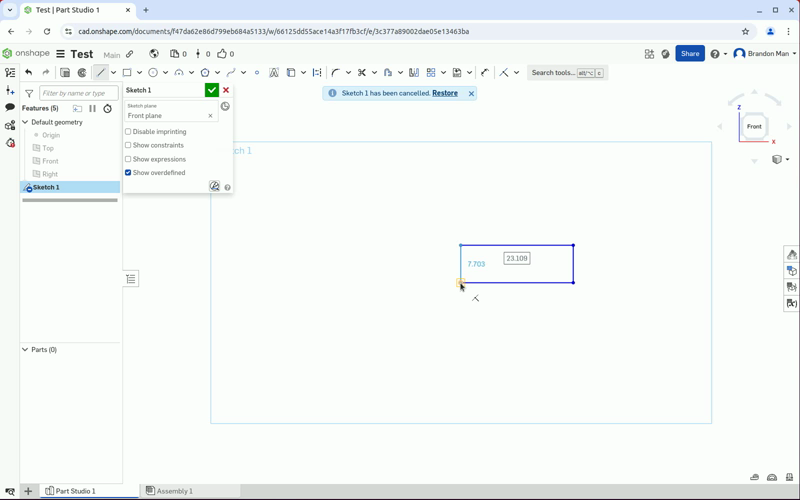
mouse_move(527, 267)
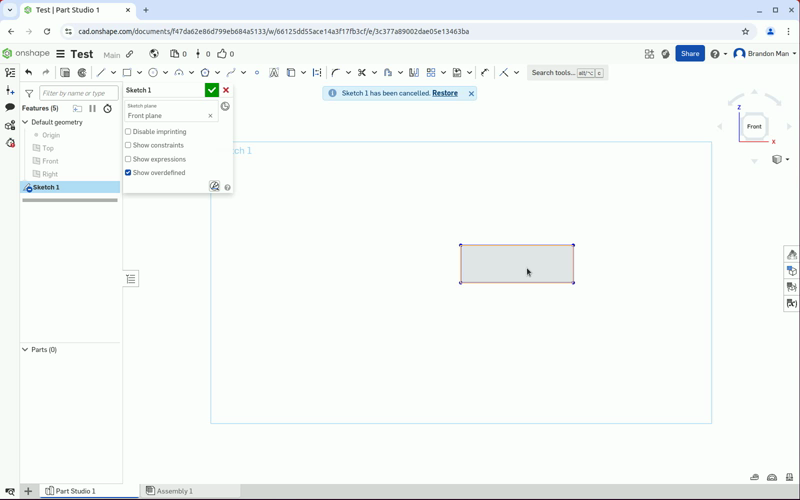
click(527, 267)
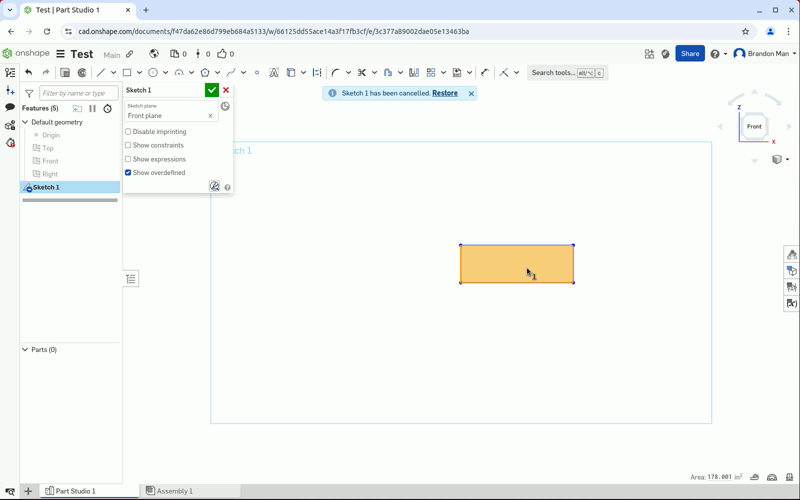
mouse_move(73, 352)
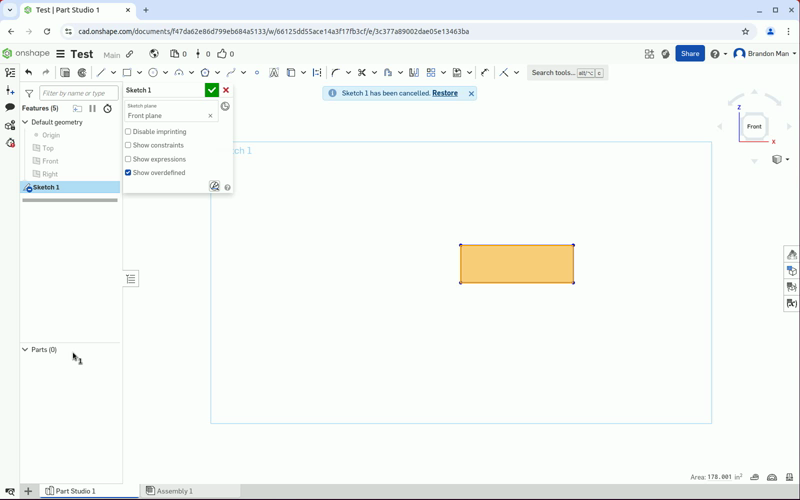
key(shift+y)
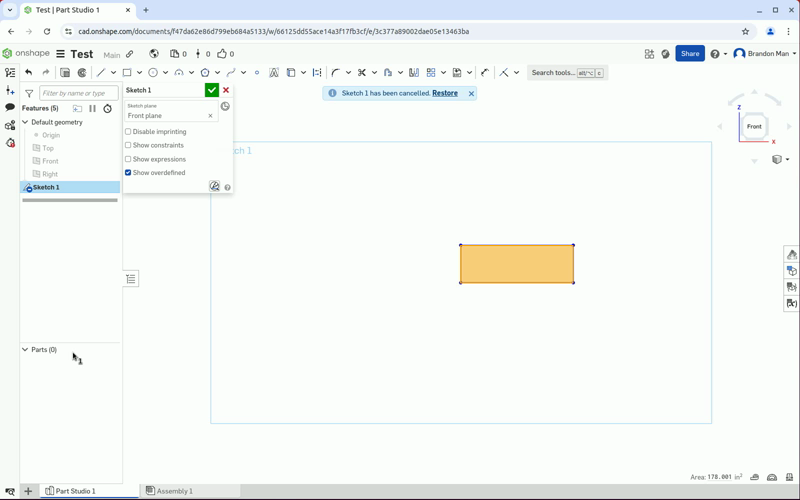
key(shift+e)
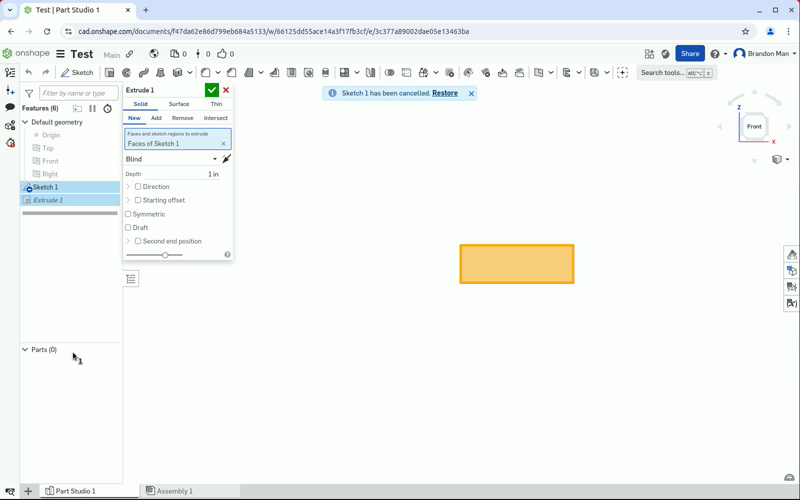
mouse_move(143, 106)
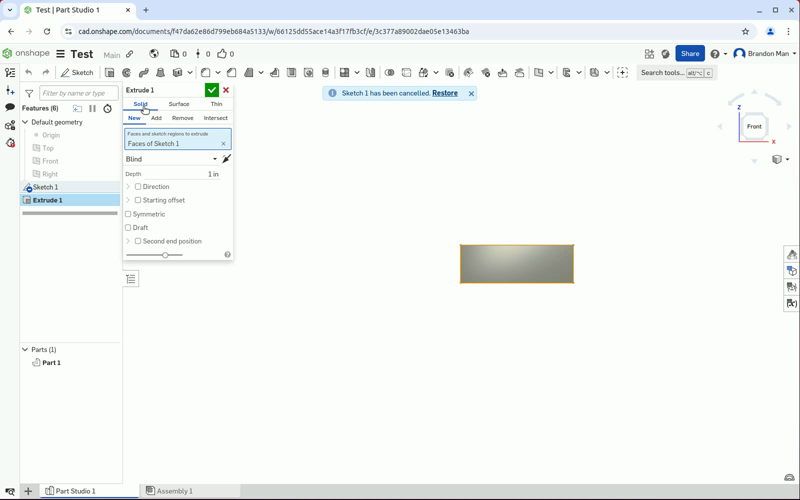
click(143, 106)
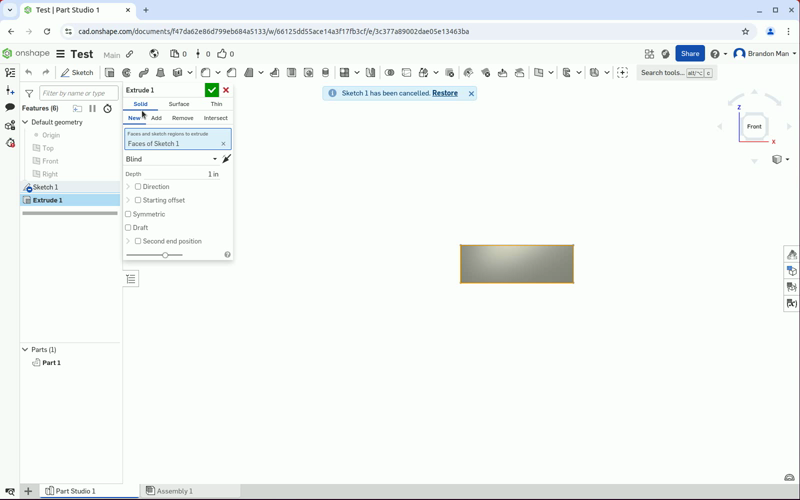
mouse_move(137, 120)
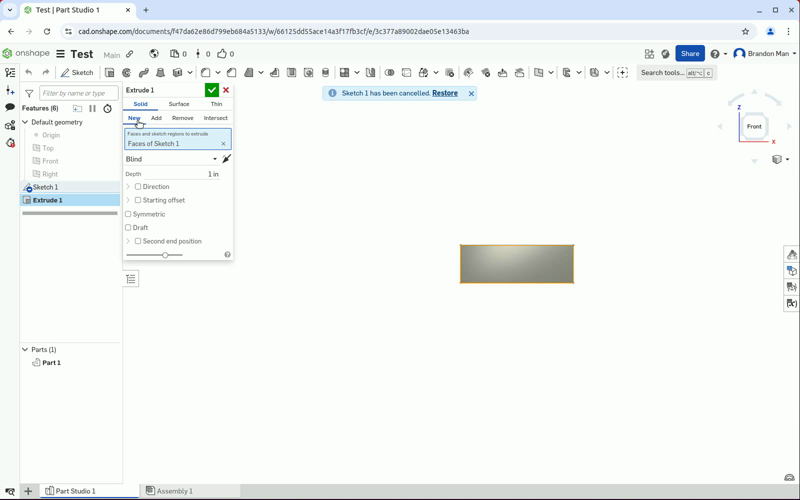
click(137, 120)
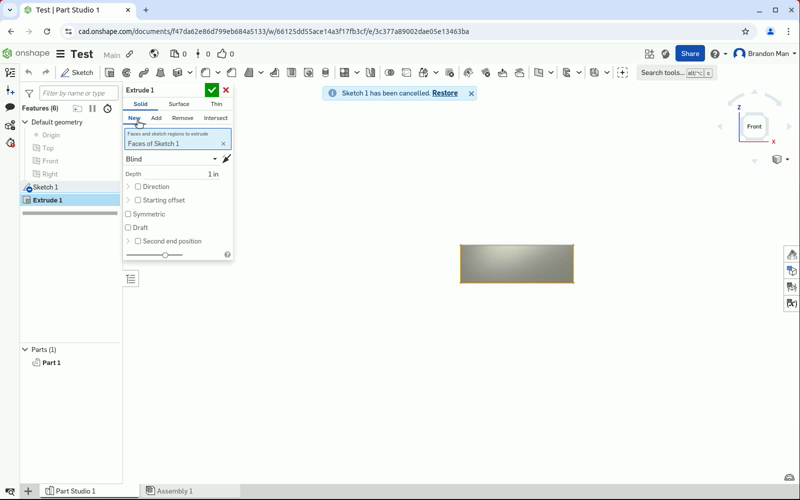
key(tab, 4)
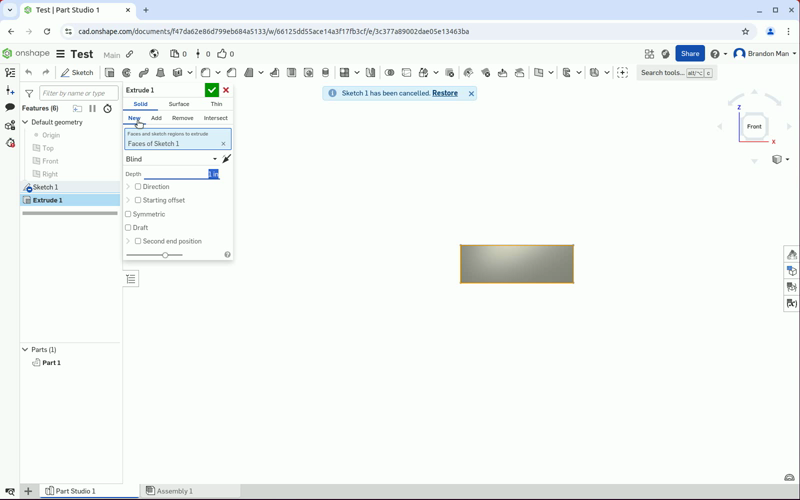
text(-11.554)
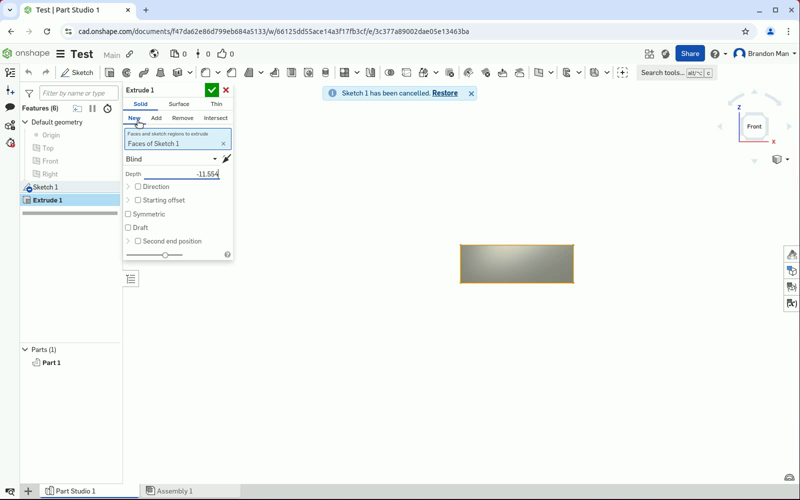
key(enter)
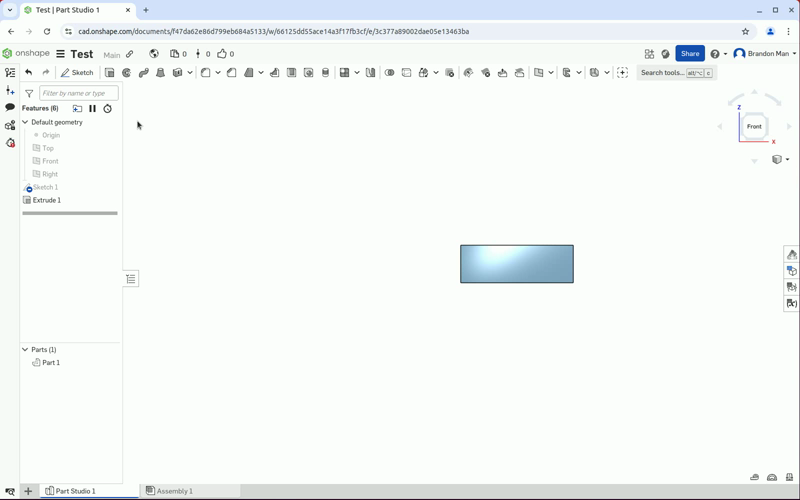
key(shift+h)
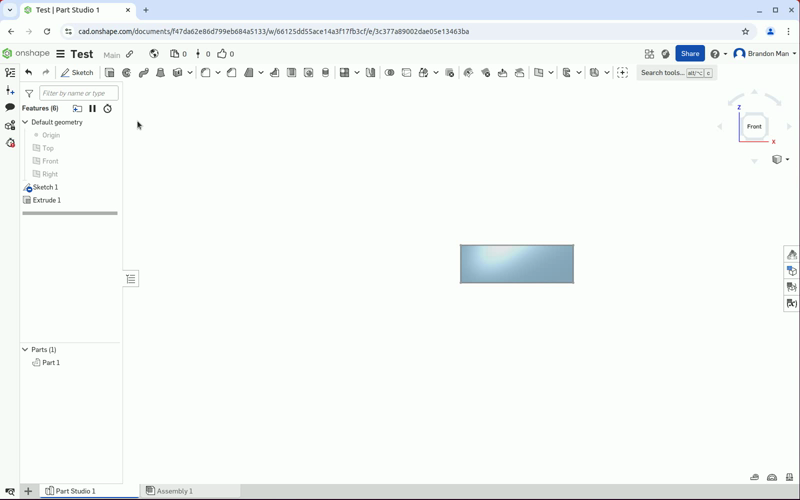
key(shift+h)
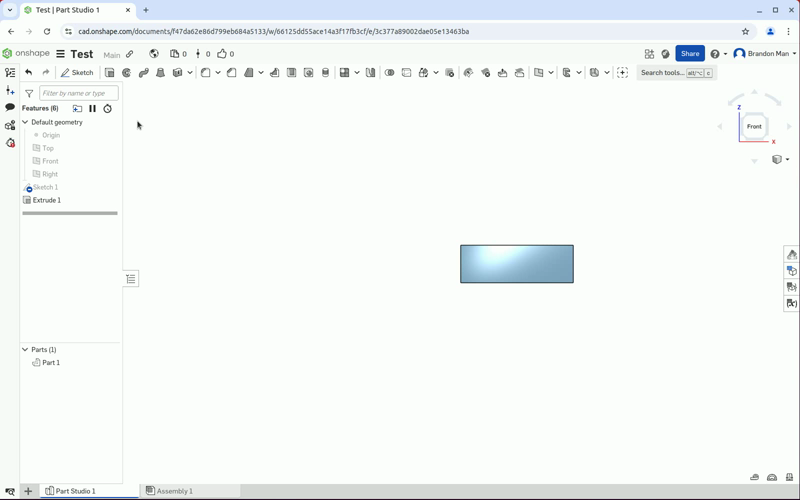
mouse_move(73, 189)
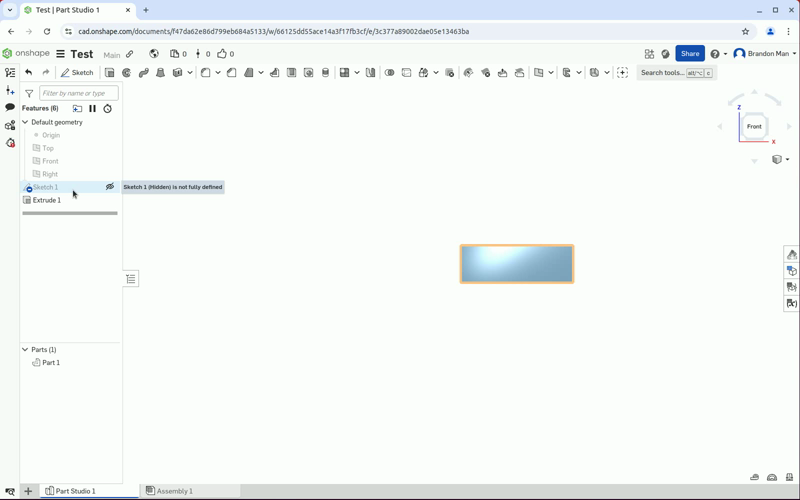
click(73, 189)
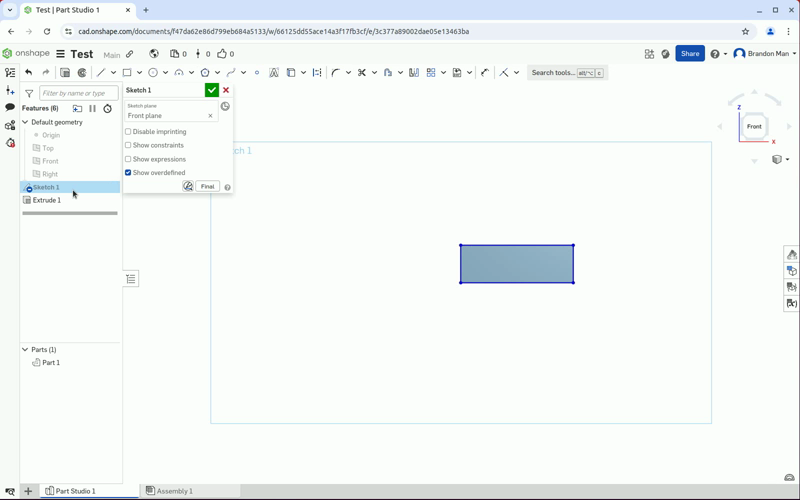
mouse_move(229, 92)
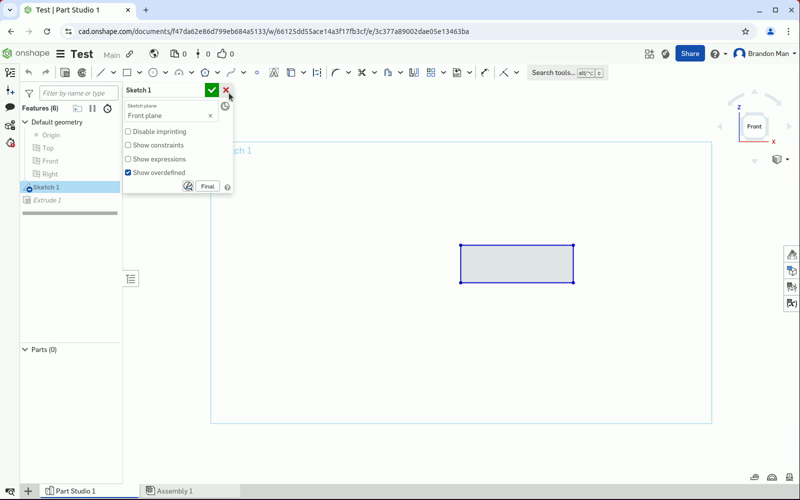
click(229, 92)
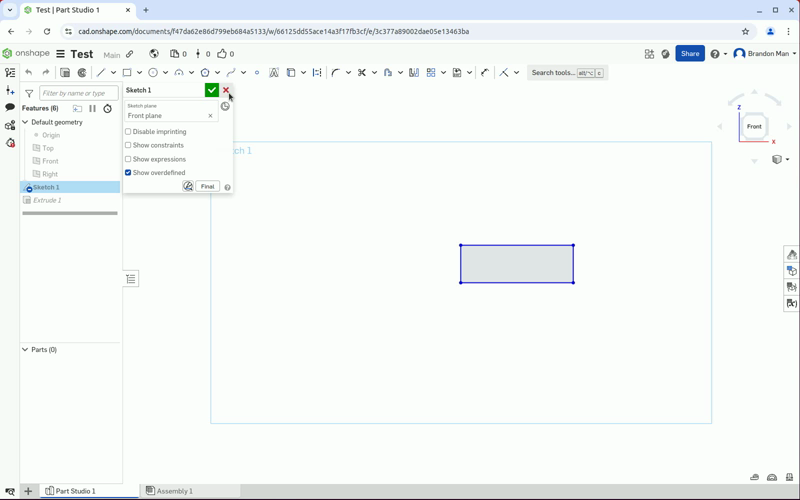
key(shift+s)
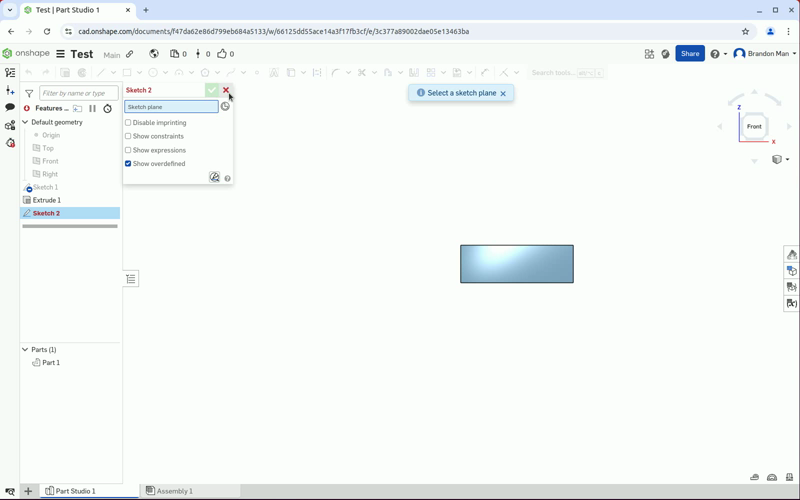
mouse_move(73, 163)
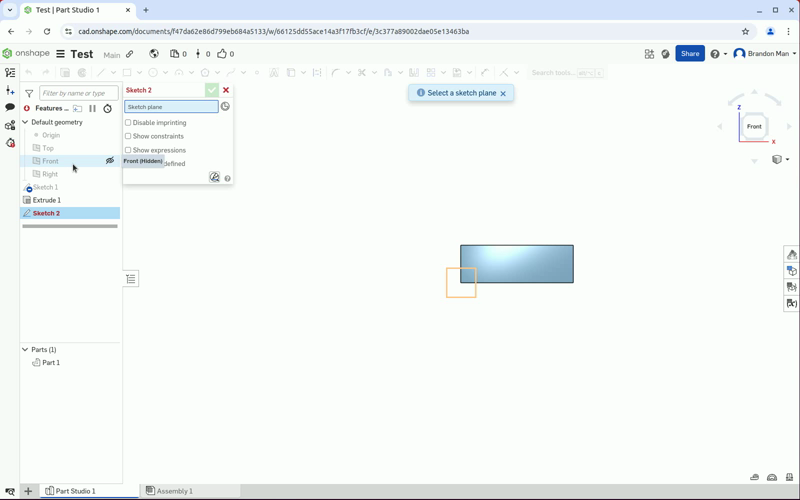
click(73, 163)
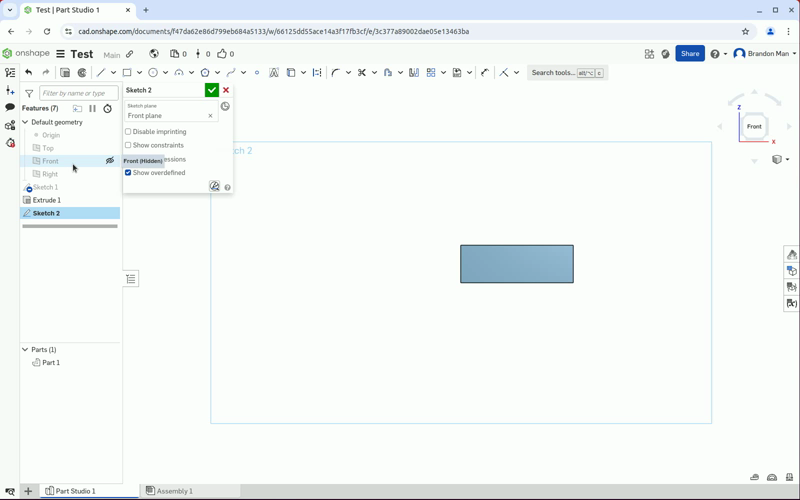
mouse_move(73, 352)
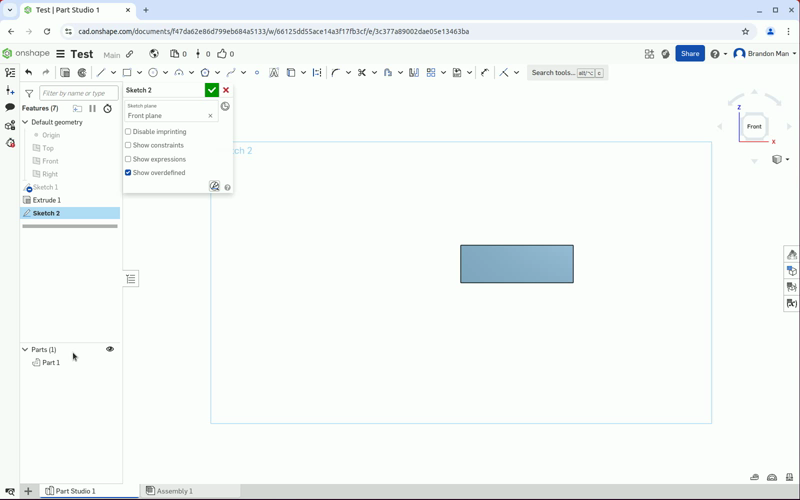
key(y)
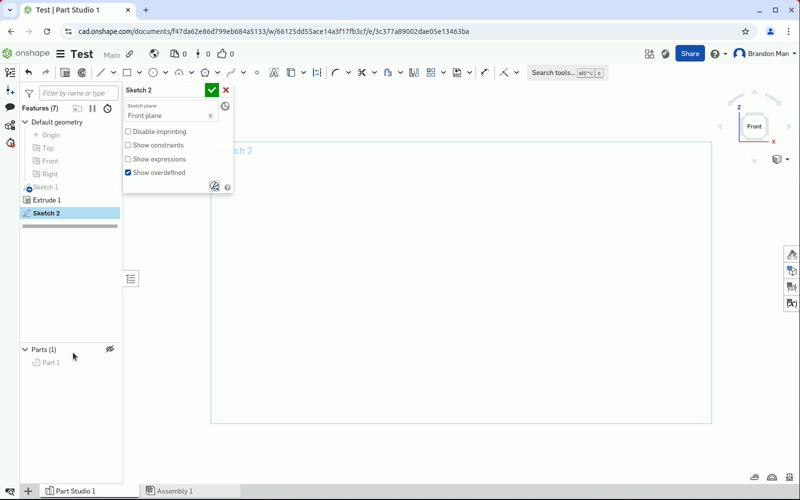
key(l)
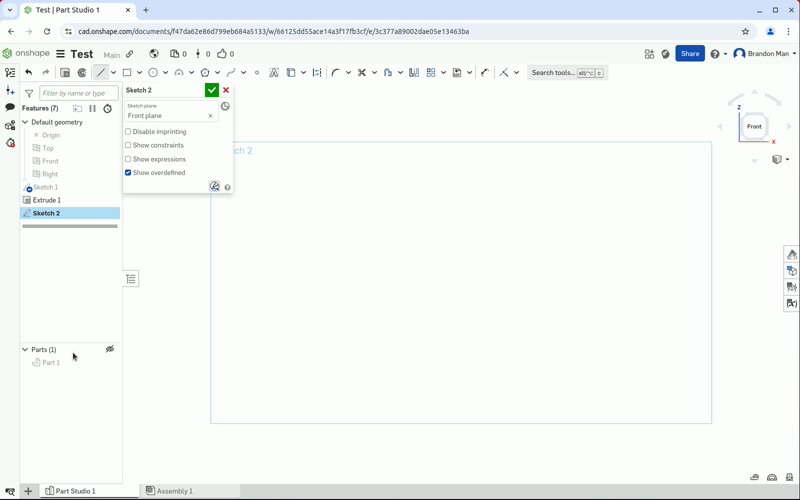
key_down(shift)
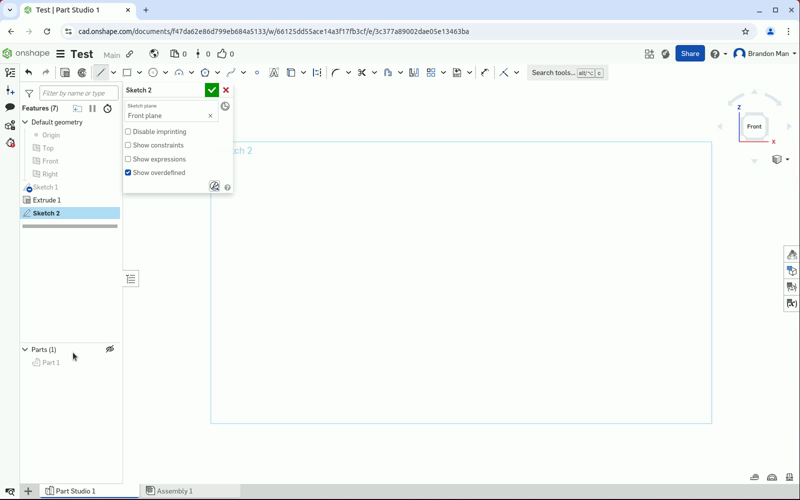
mouse_move(479, 282)
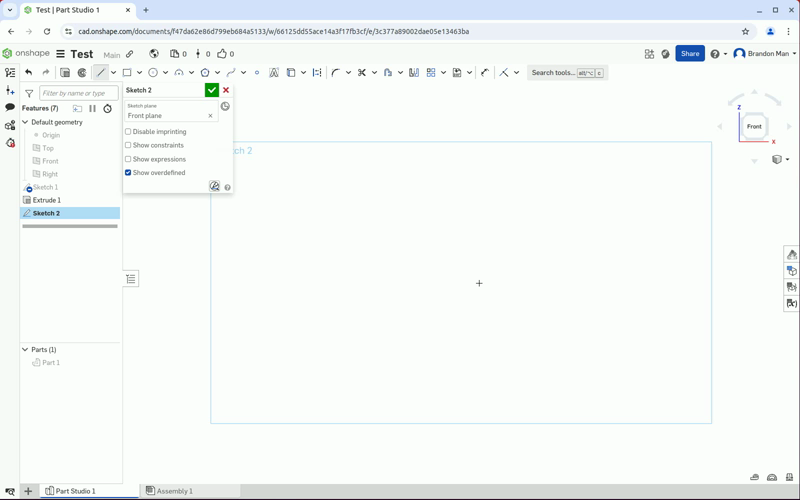
click(479, 282)
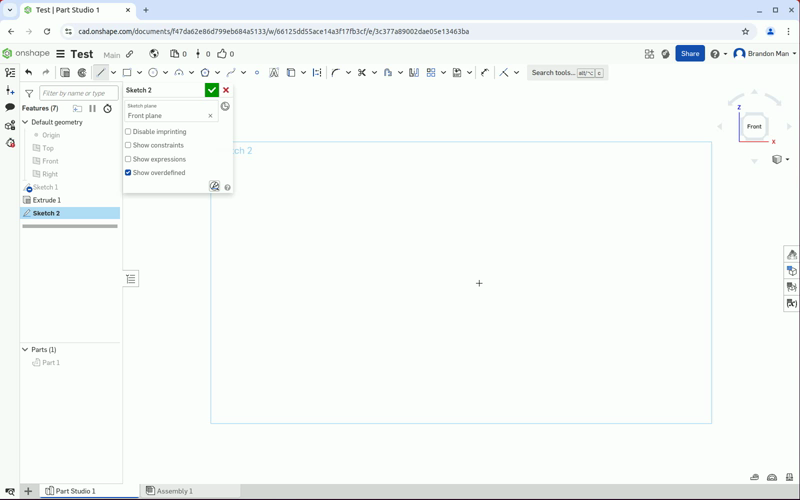
key_up(shift)
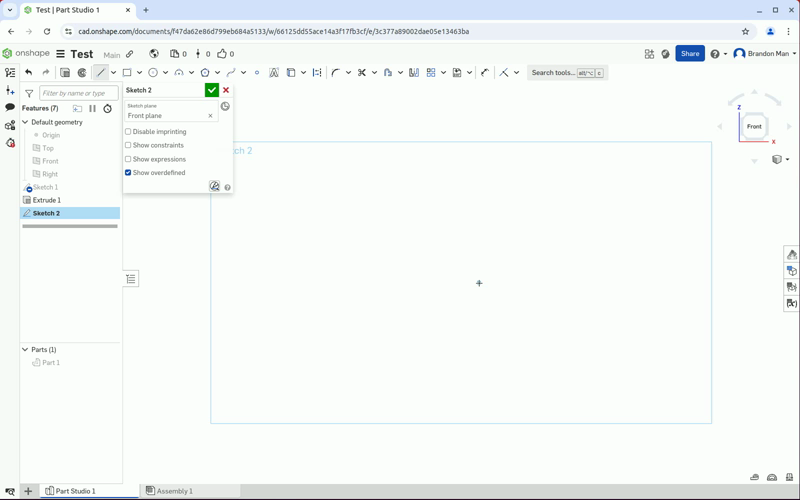
key_down(shift)
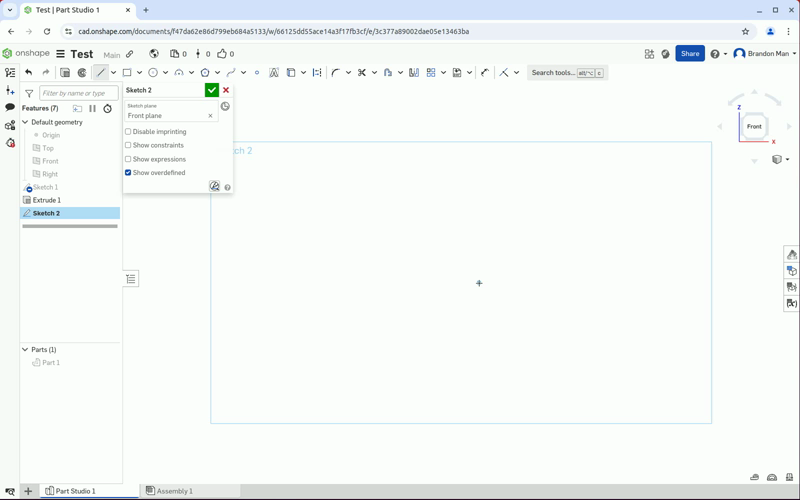
mouse_move(573, 282)
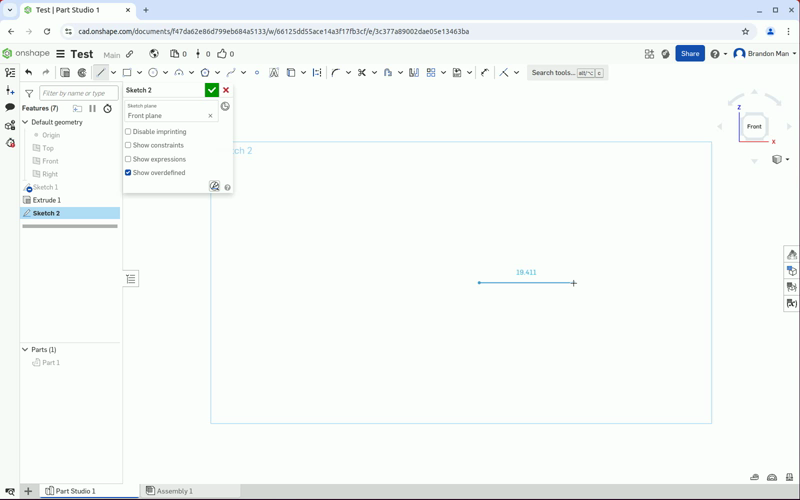
click(573, 282)
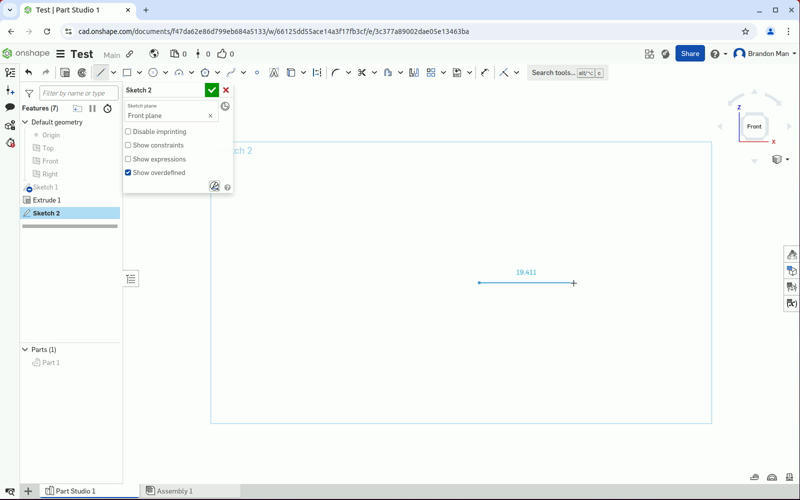
key_up(shift)
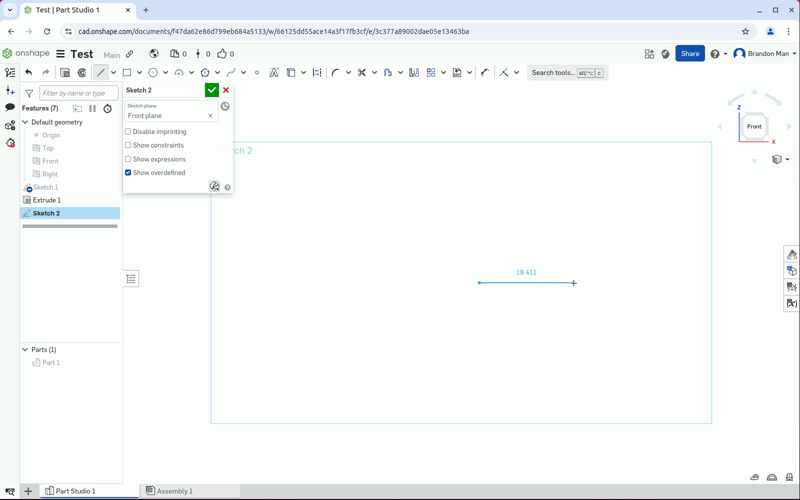
key_down(shift)
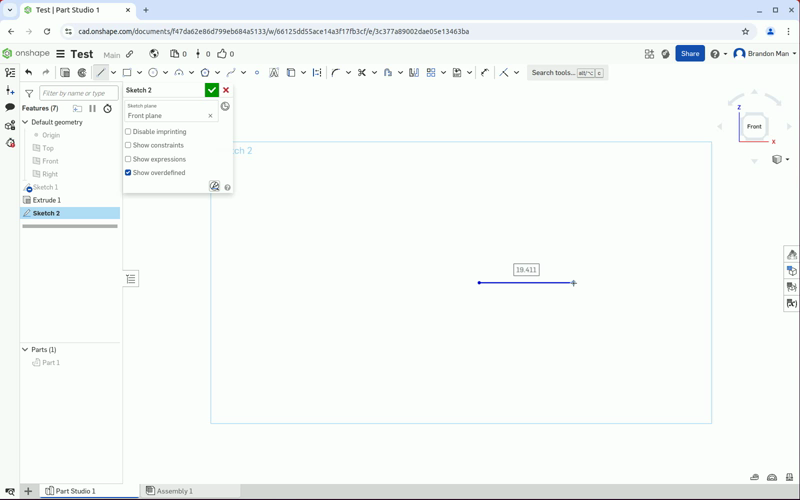
mouse_move(589, 282)
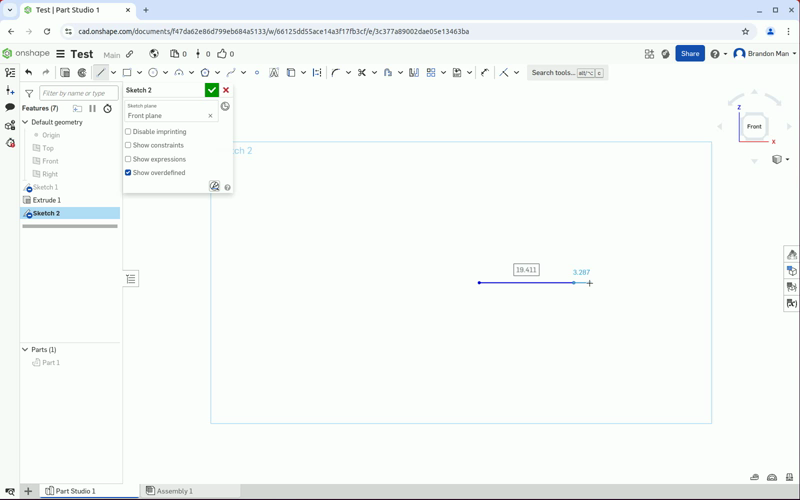
mouse_move(573, 245)
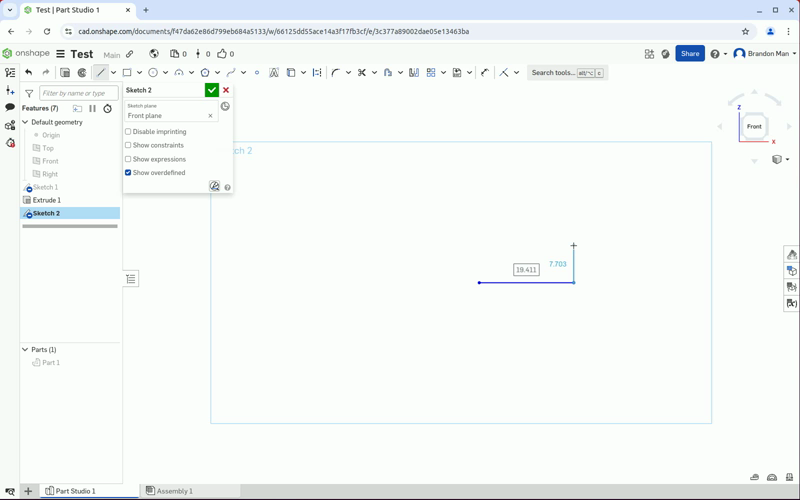
click(573, 245)
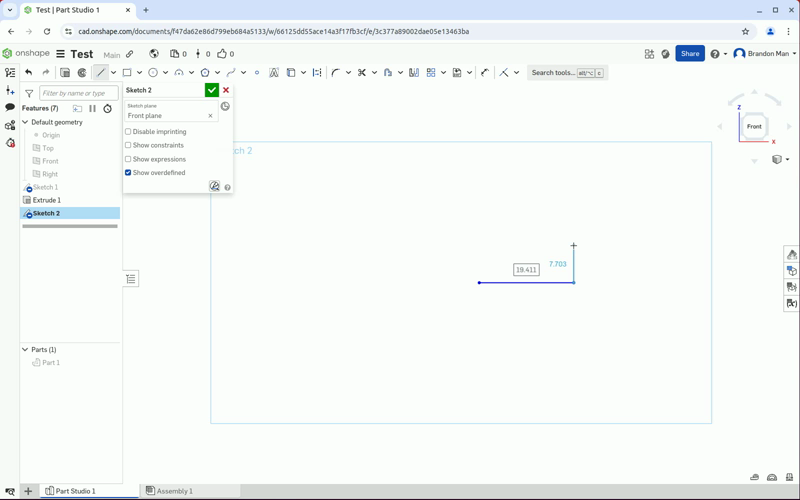
key_up(shift)
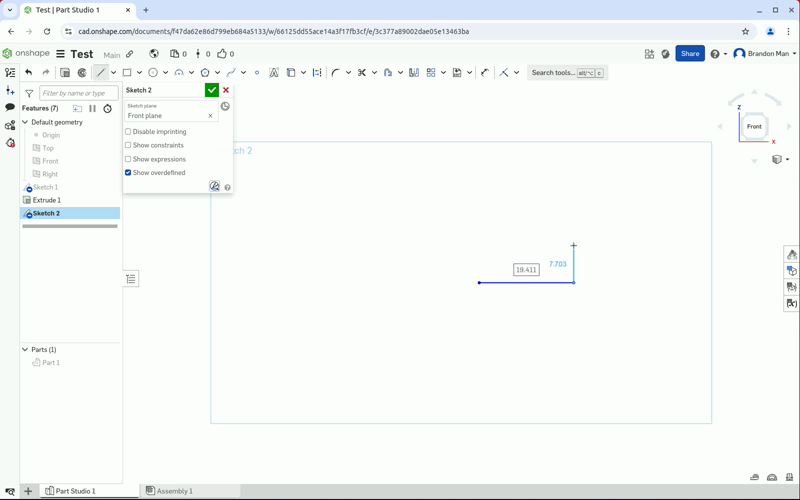
key_down(shift)
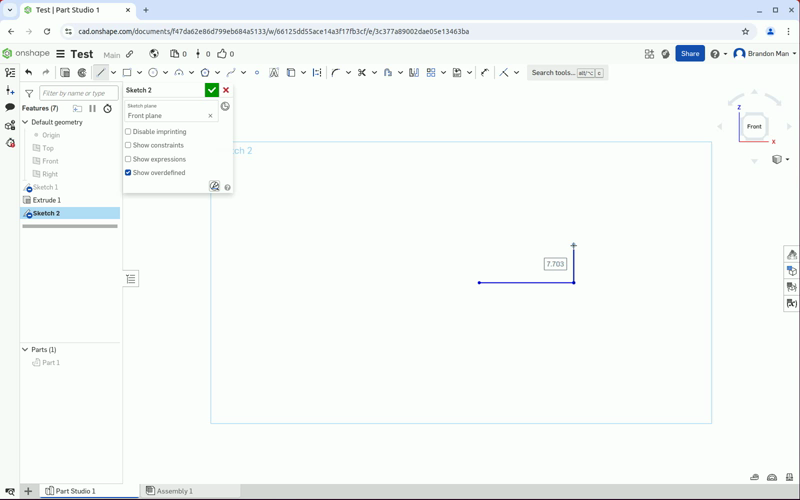
mouse_move(479, 245)
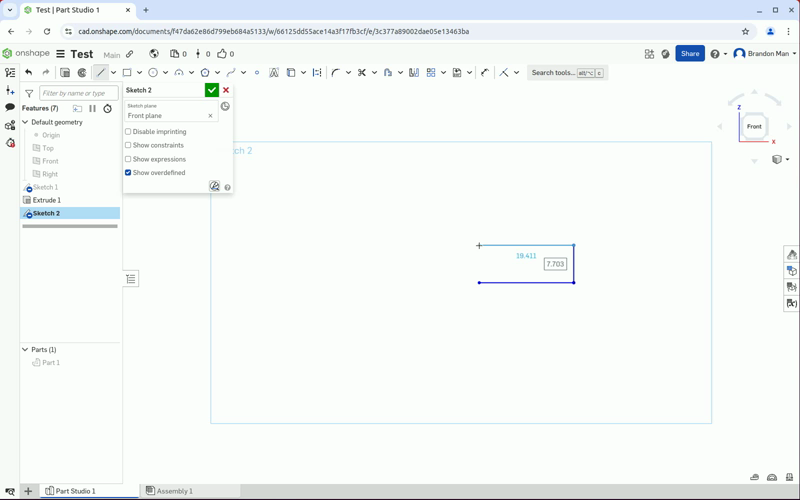
click(479, 245)
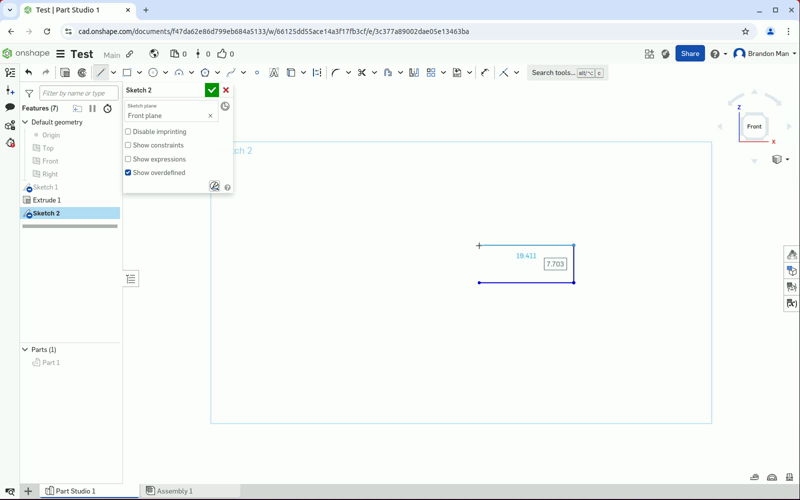
key_up(shift)
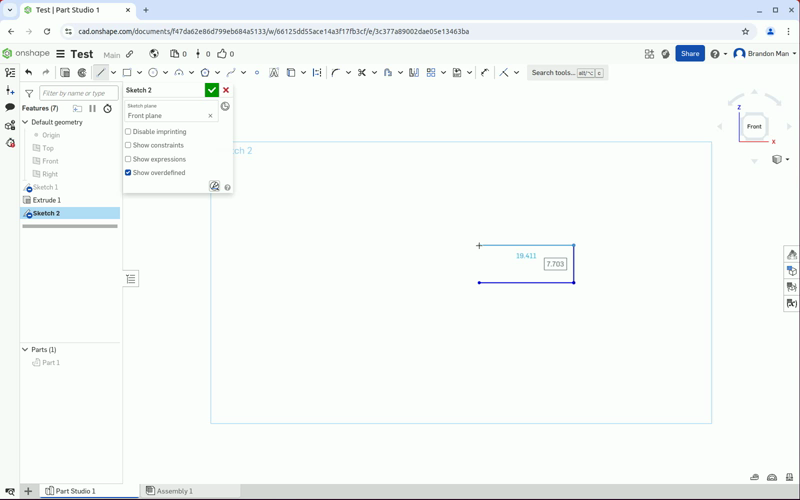
mouse_move(509, 245)
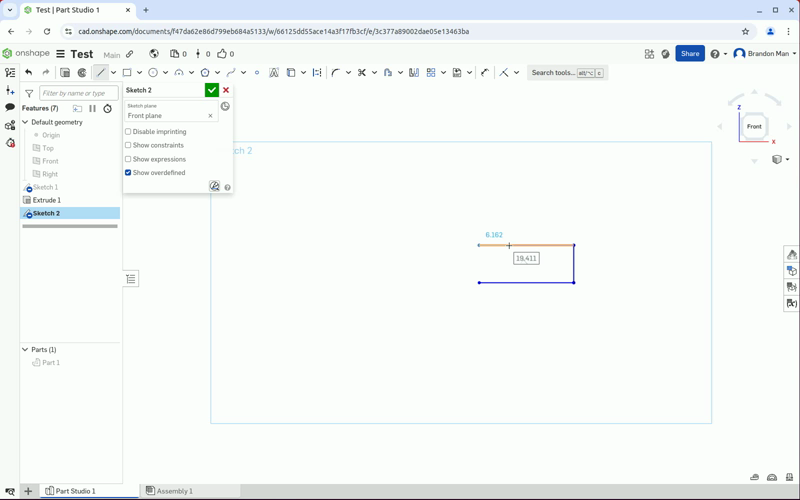
key_down(shift)
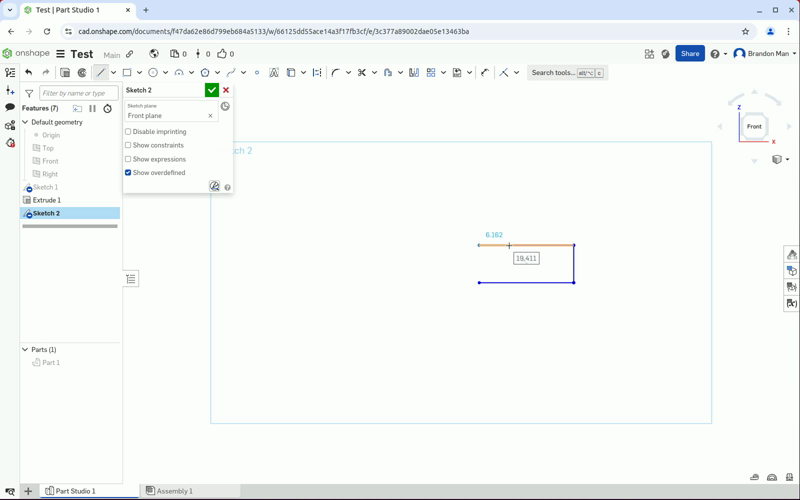
mouse_move(479, 282)
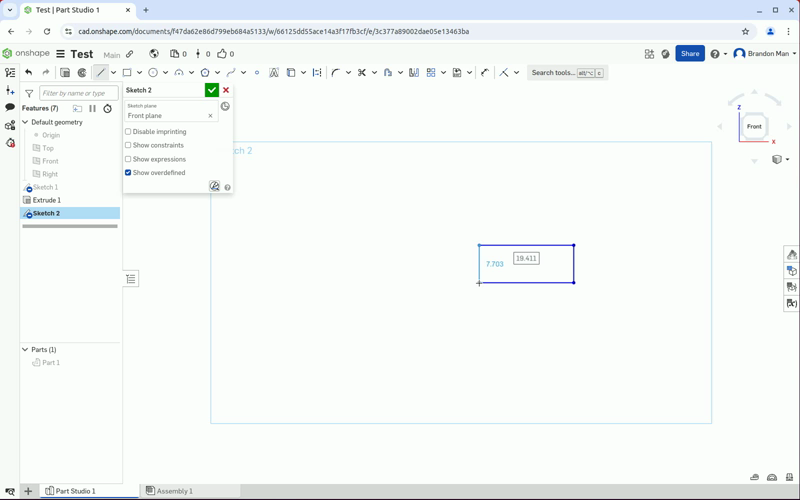
key_up(shift)
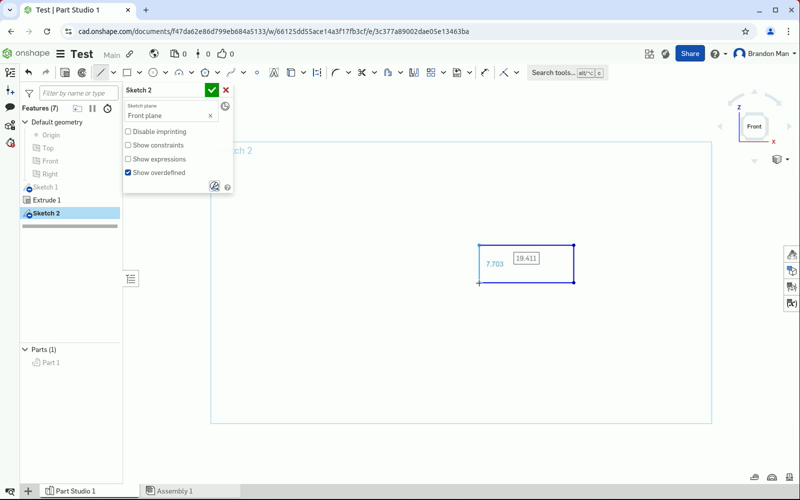
click(479, 282)
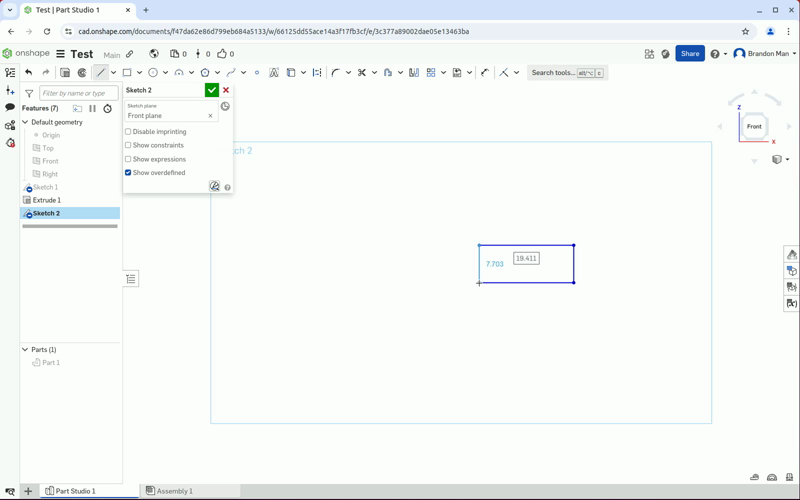
key(esc)
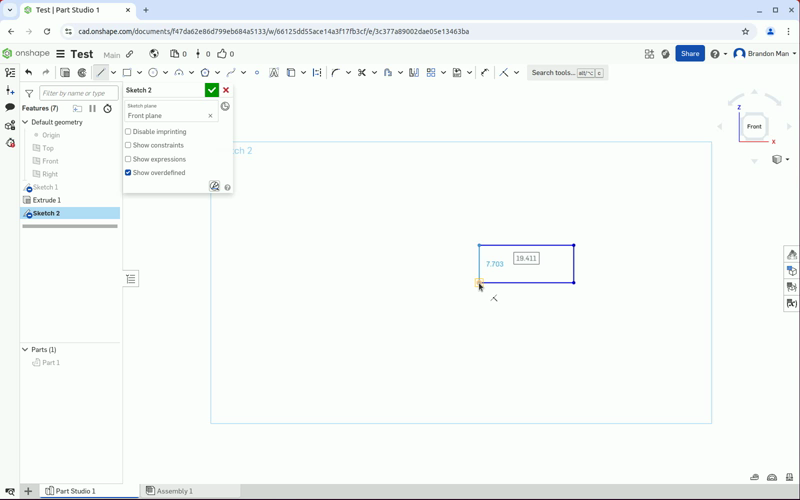
mouse_move(529, 262)
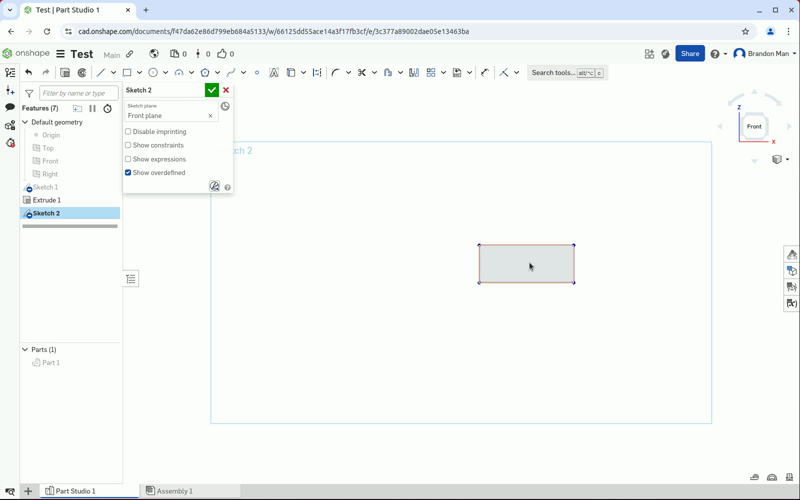
click(529, 262)
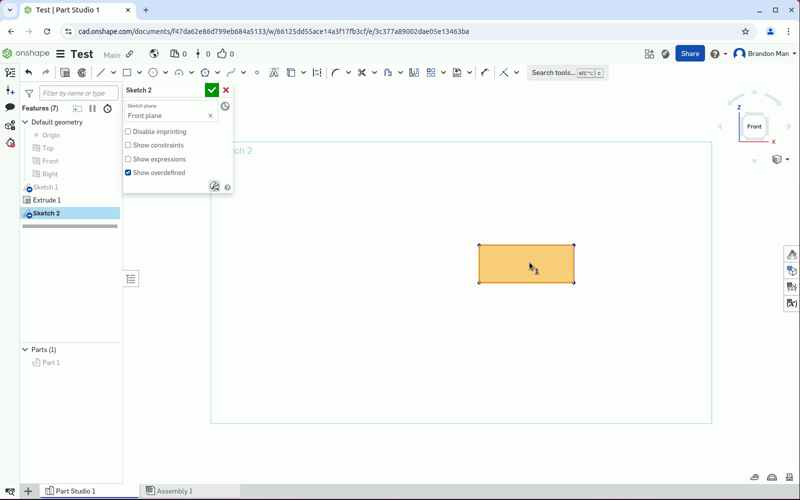
mouse_move(73, 352)
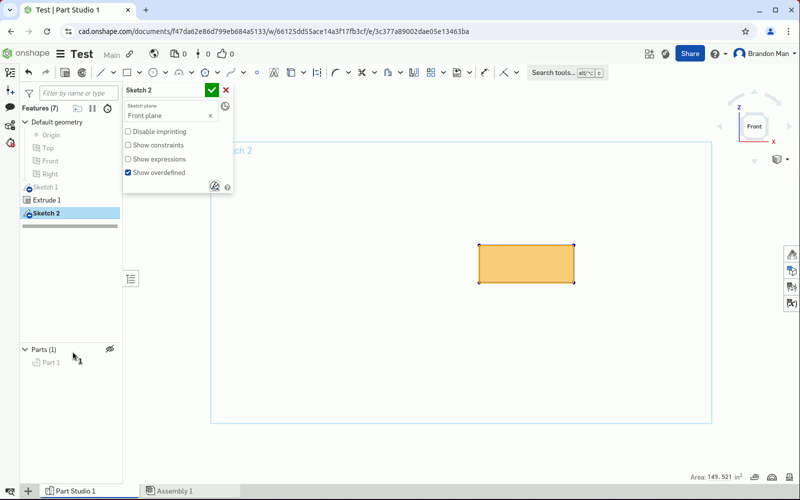
key(shift+y)
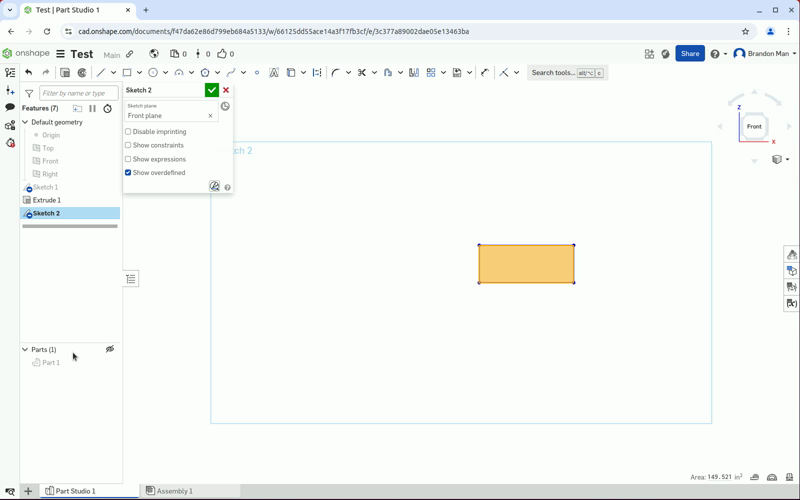
key(shift+e)
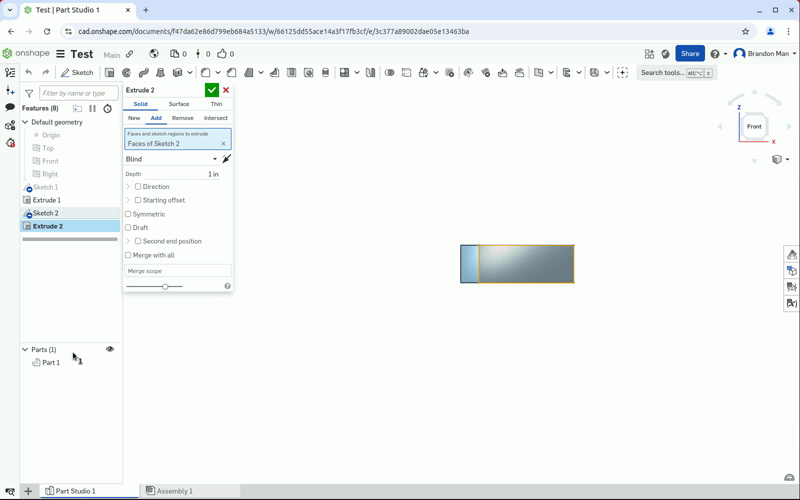
mouse_move(143, 106)
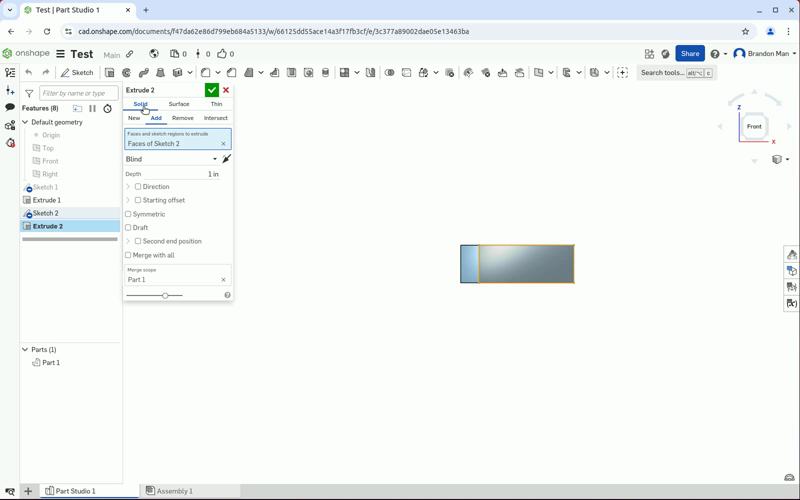
click(143, 106)
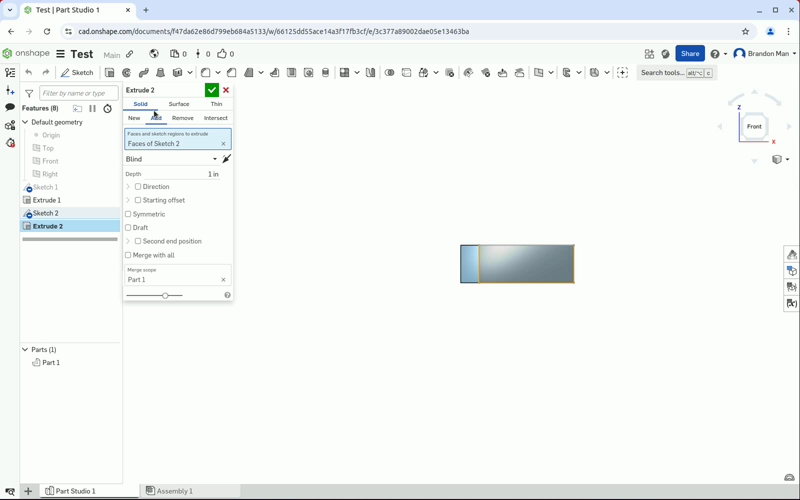
mouse_move(186, 120)
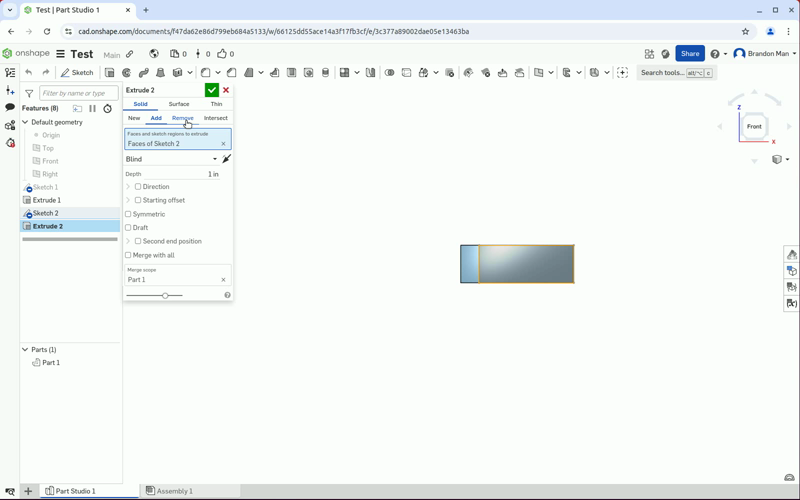
click(186, 120)
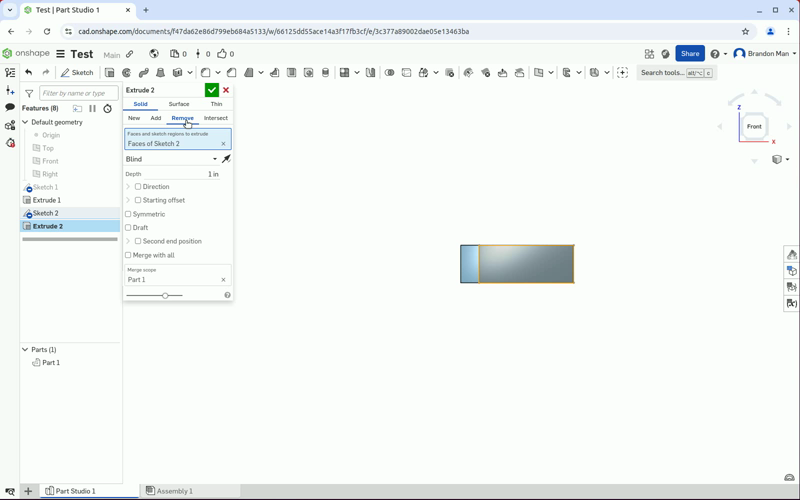
key(tab, 4)
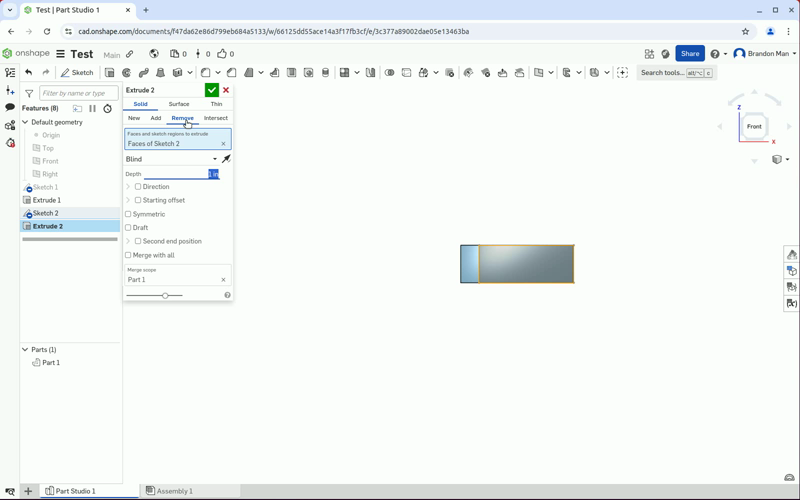
text(7.703)
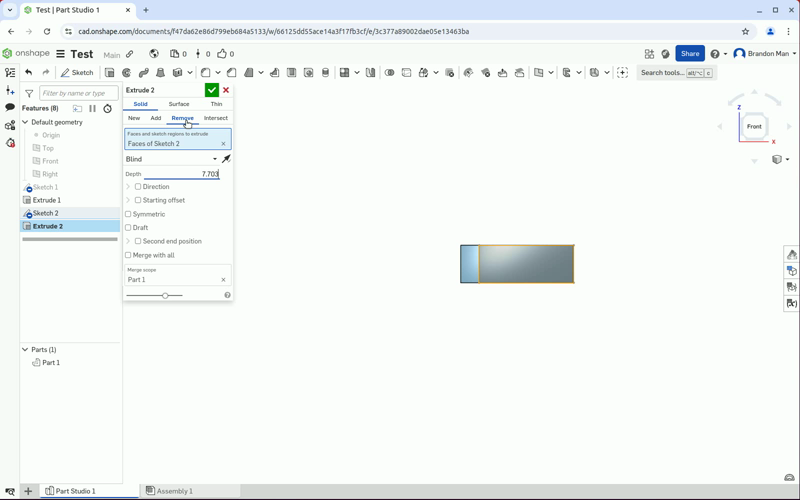
key(tab, 6)
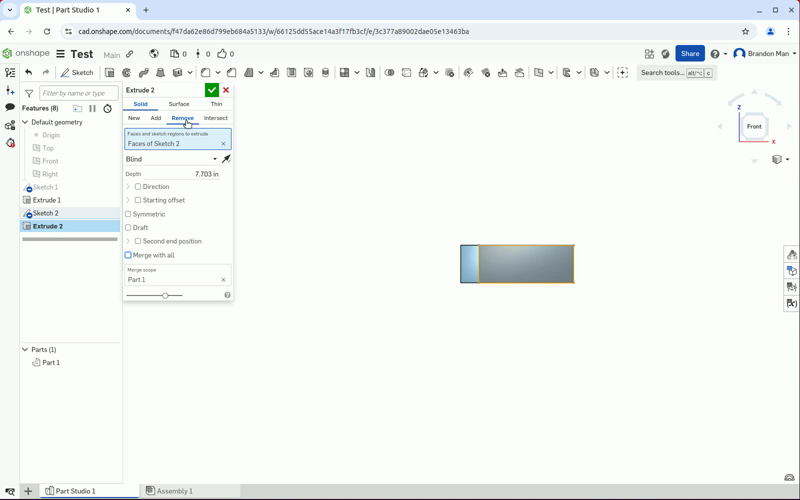
key(space)
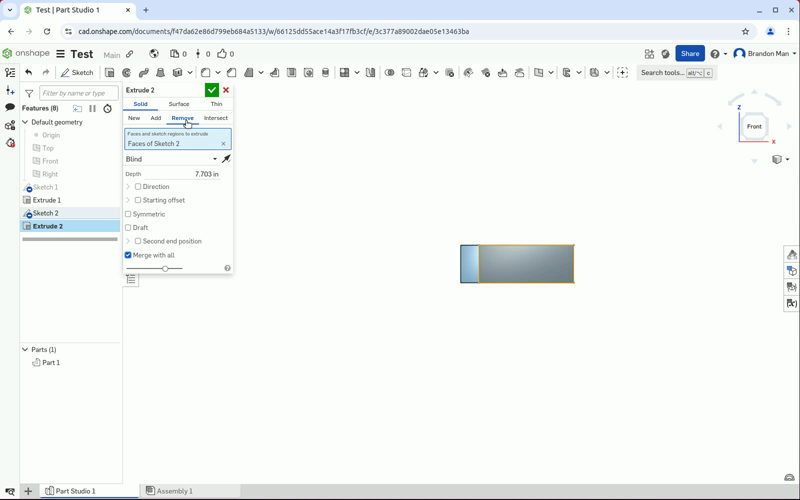
key(enter)
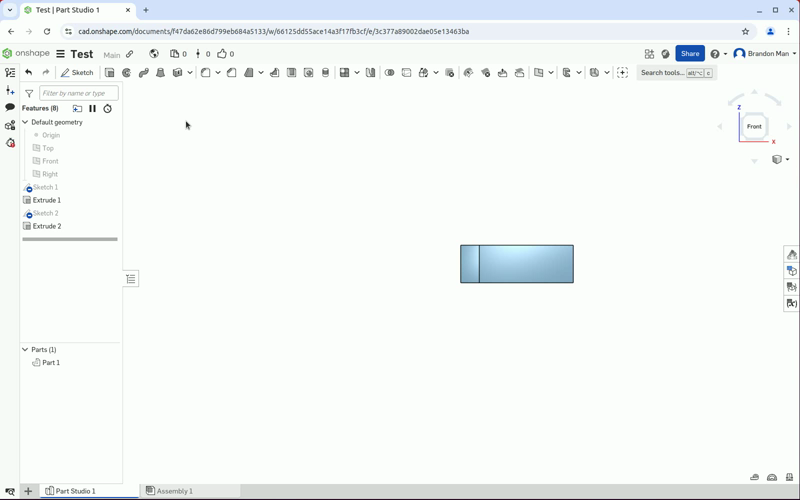
key(shift+h)
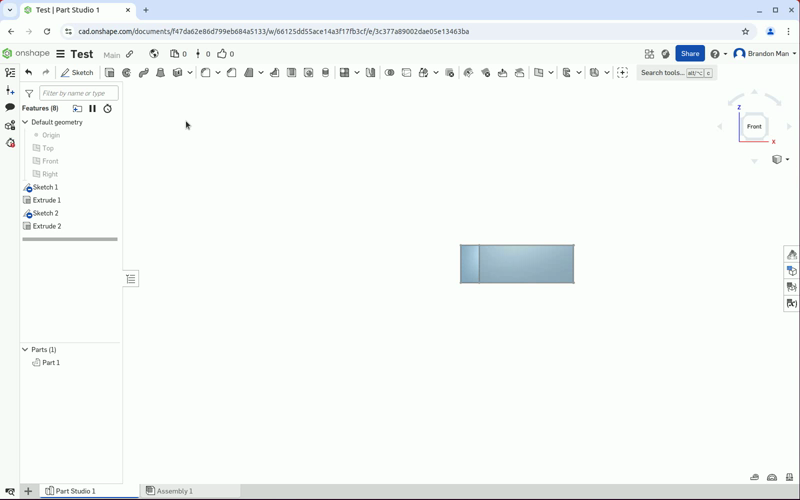
key(shift+h)
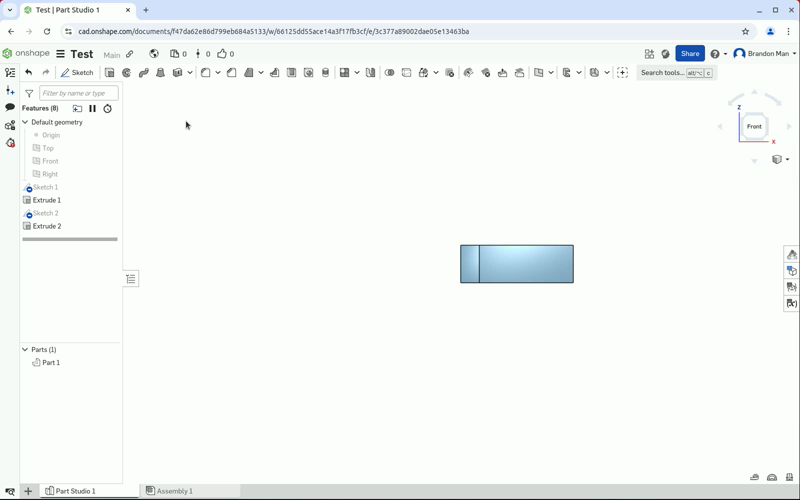
mouse_move(73, 189)
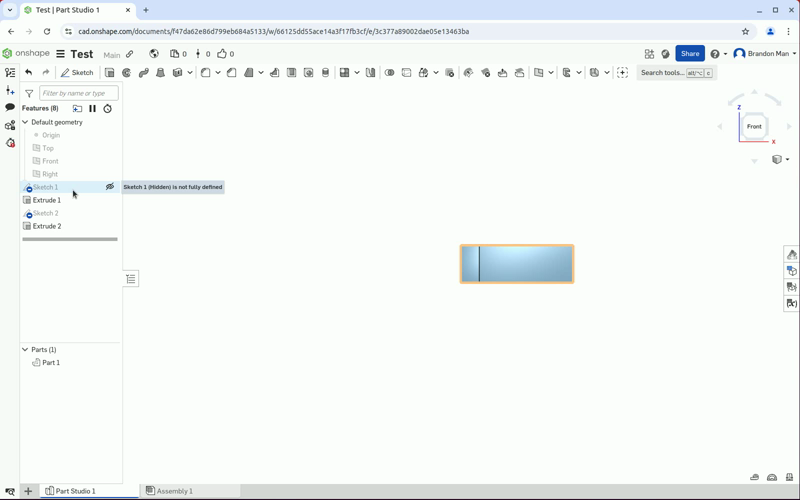
click(73, 189)
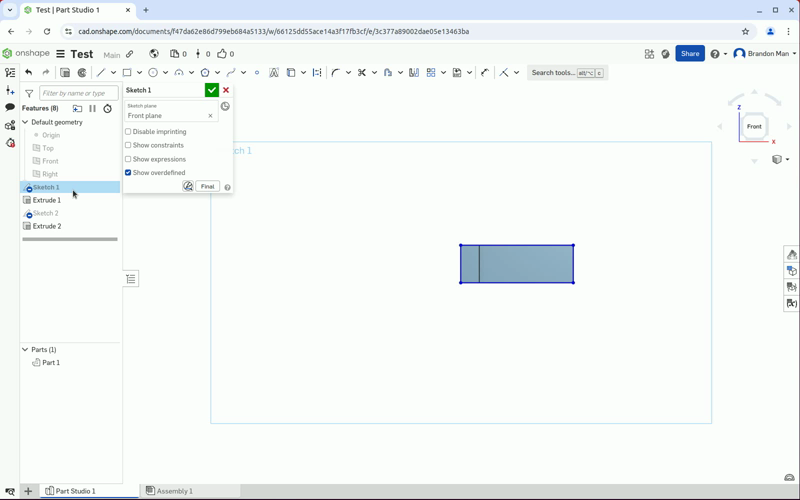
mouse_move(229, 92)
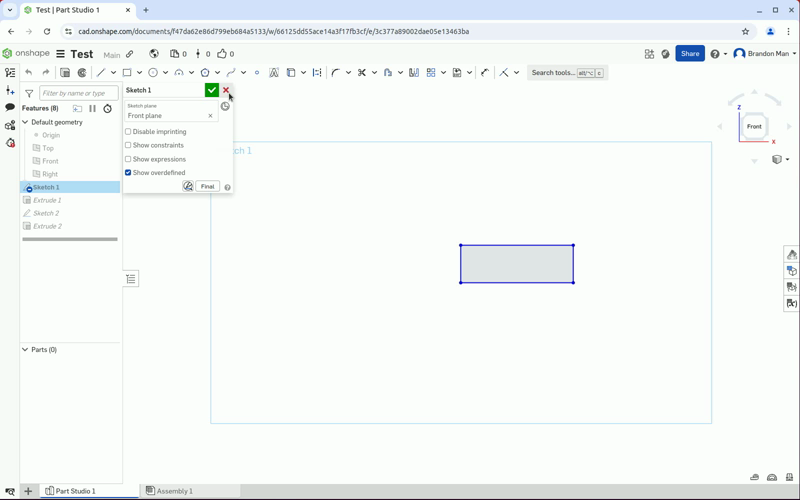
click(229, 92)
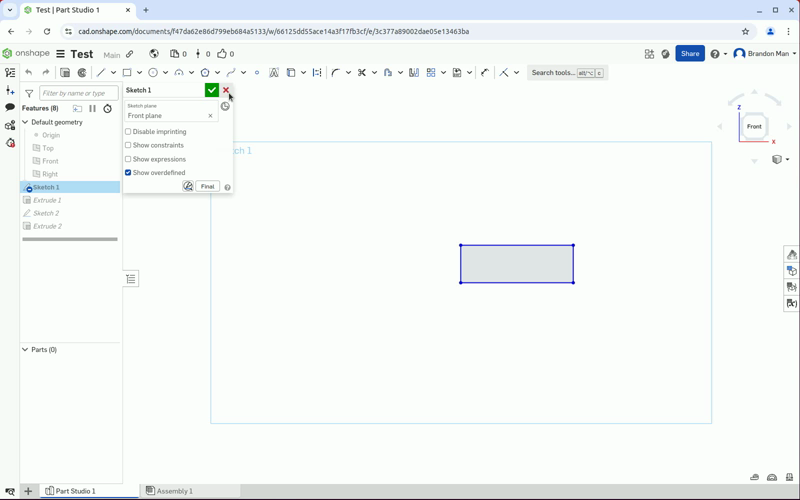
key(shift+s)
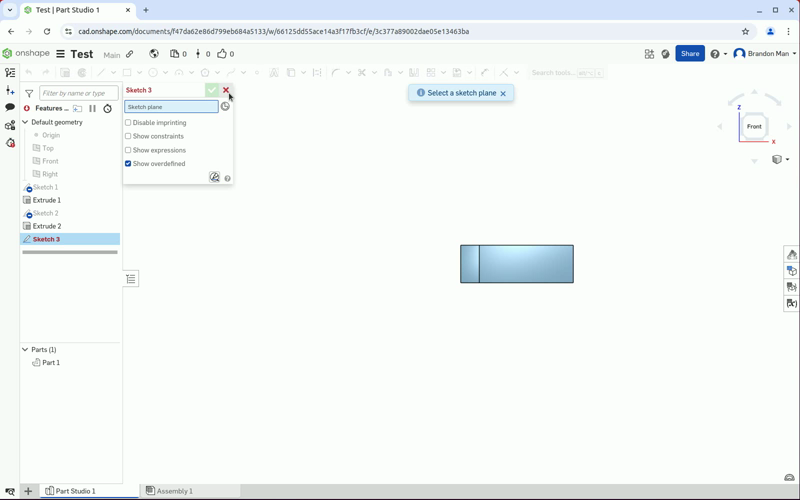
mouse_move(73, 163)
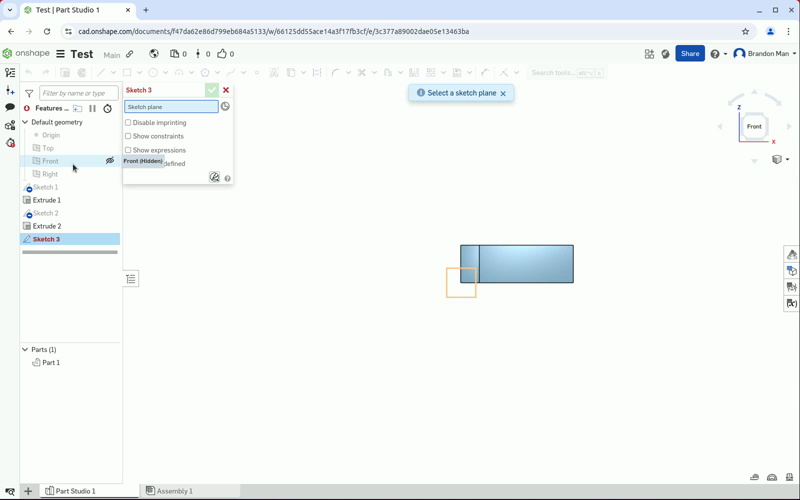
click(73, 163)
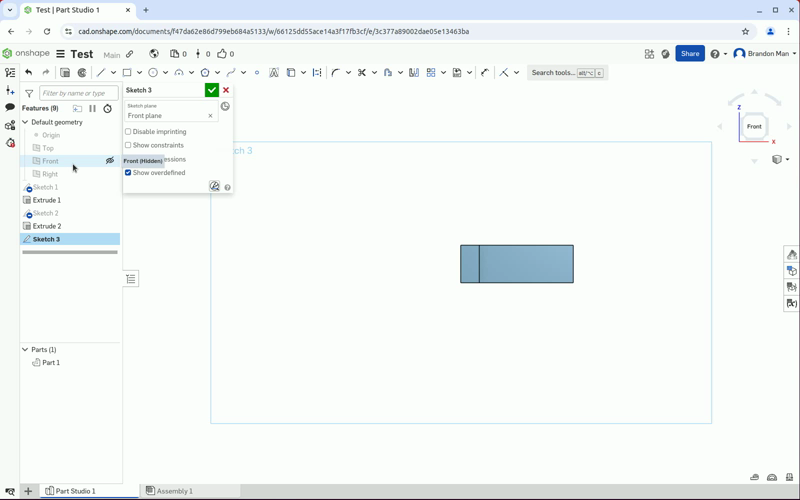
mouse_move(73, 352)
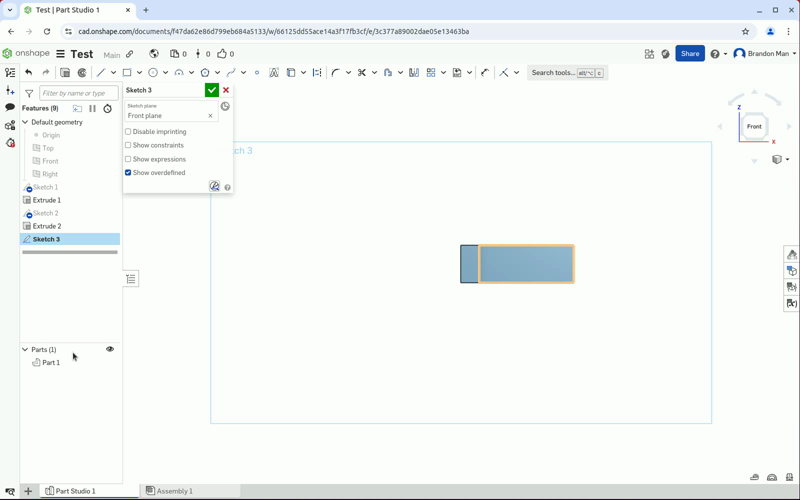
key(y)
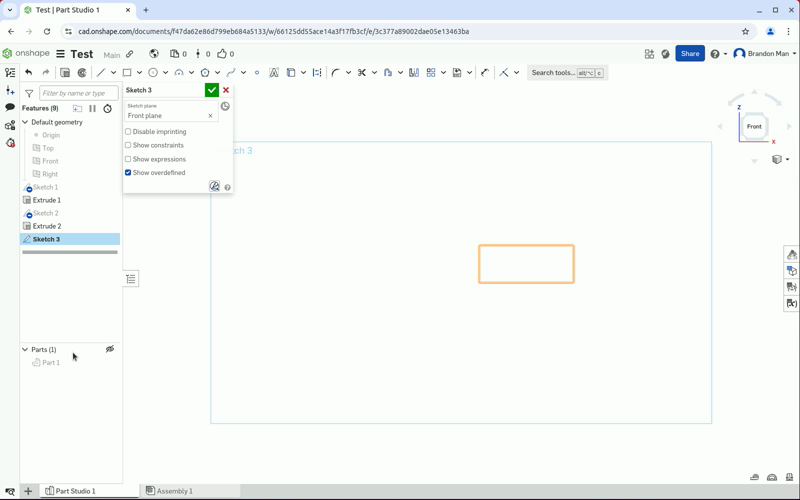
key(l)
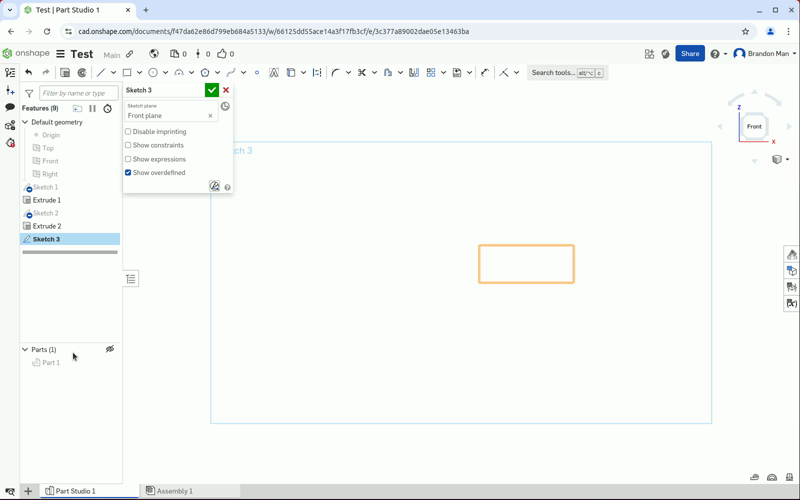
key_down(shift)
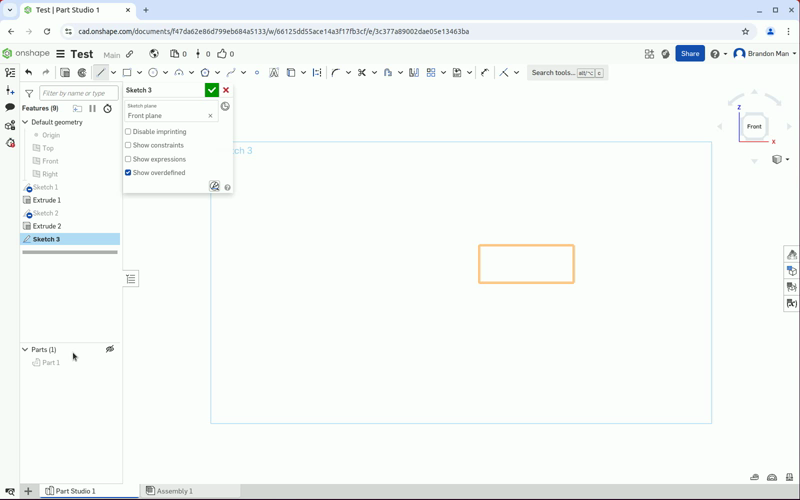
mouse_move(535, 264)
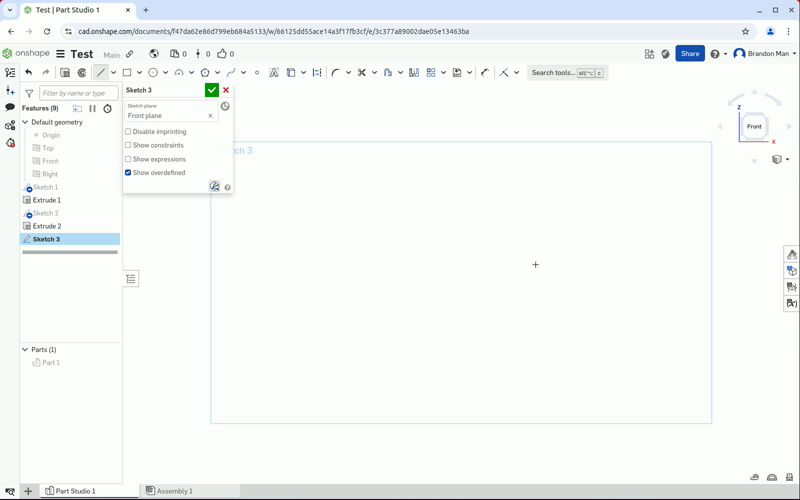
click(535, 264)
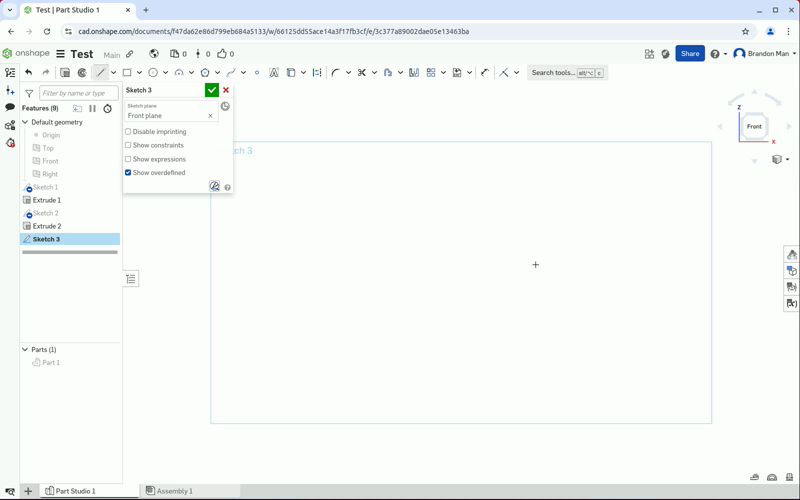
key_up(shift)
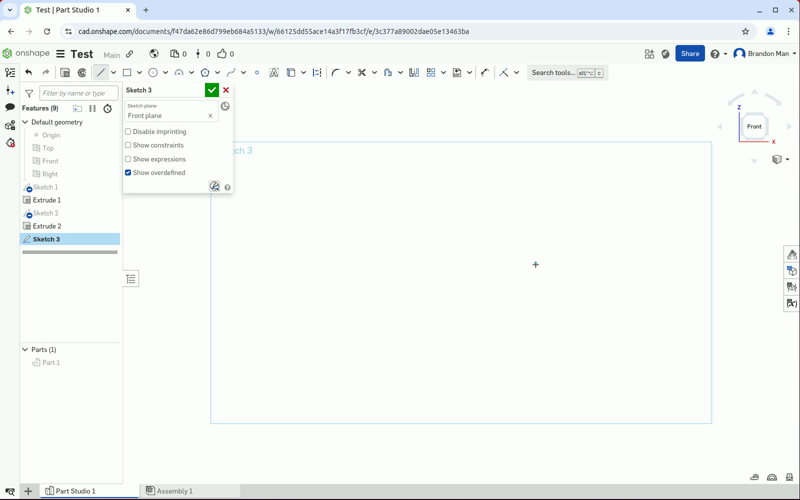
key_down(shift)
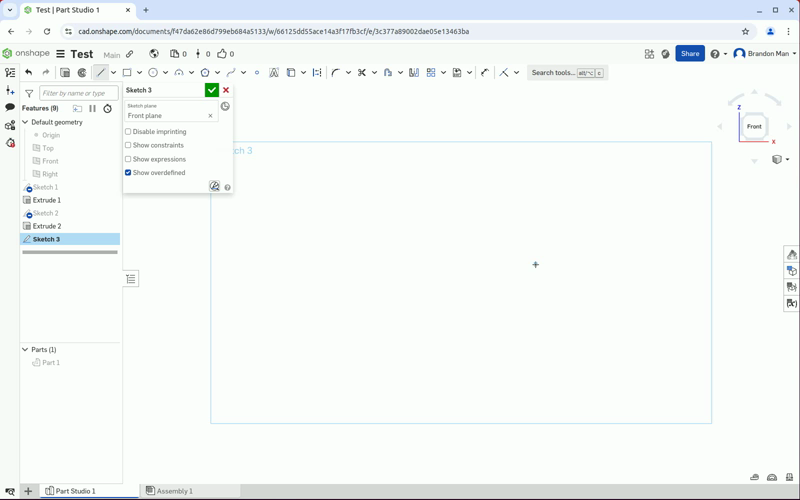
mouse_move(565, 264)
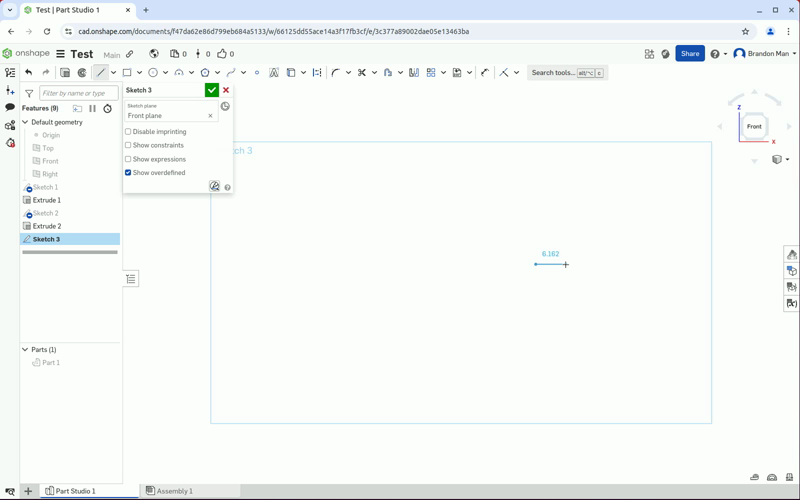
mouse_move(574, 264)
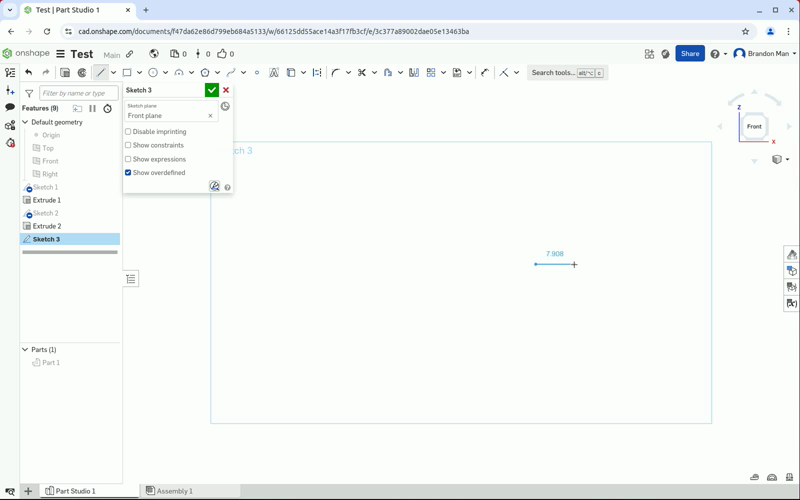
click(574, 264)
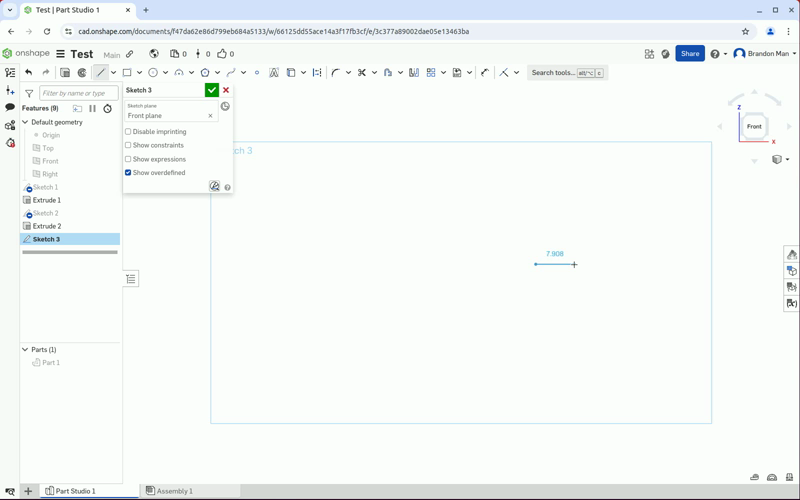
key_up(shift)
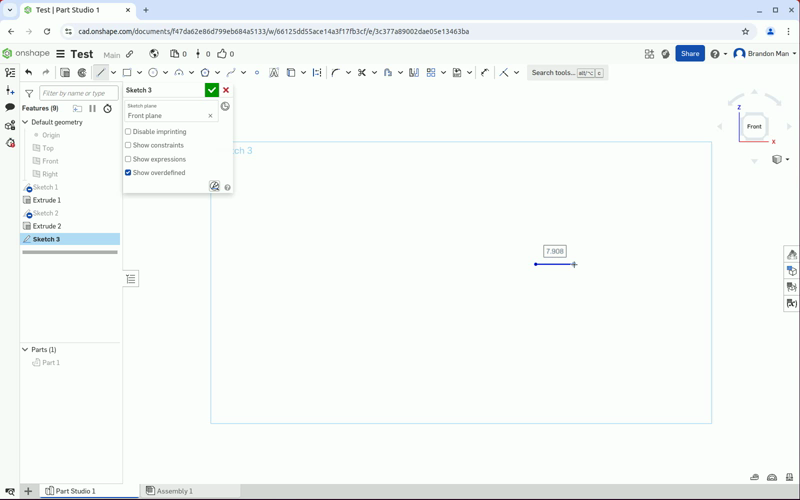
key_down(shift)
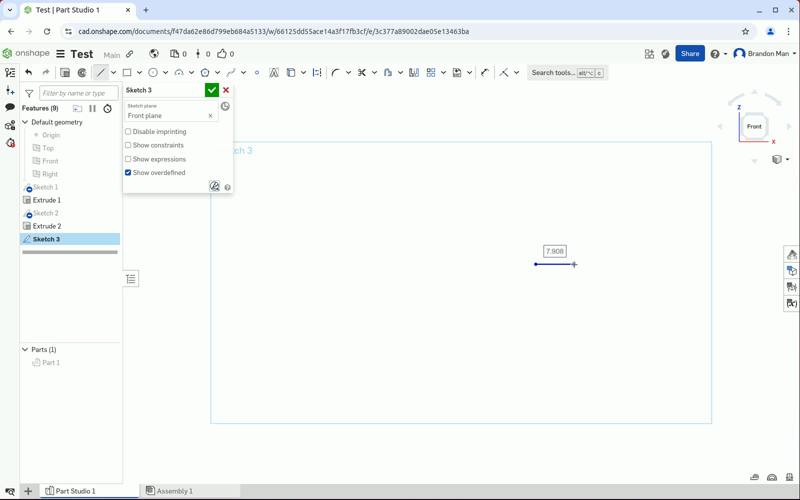
mouse_move(589, 264)
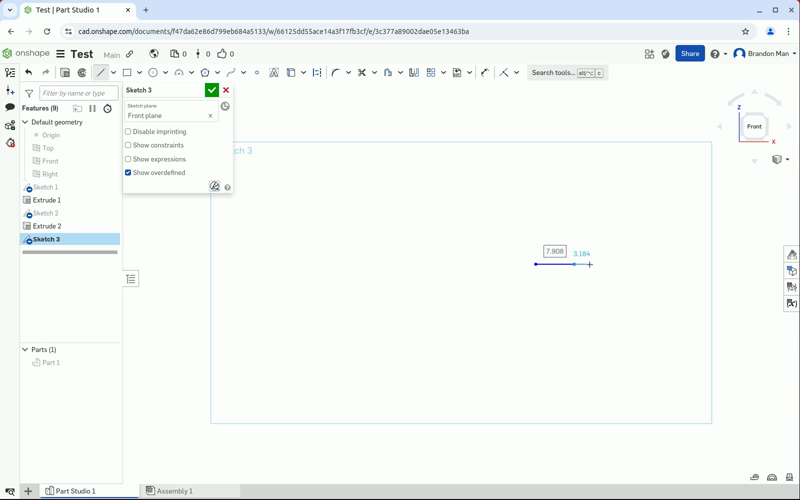
mouse_move(574, 244)
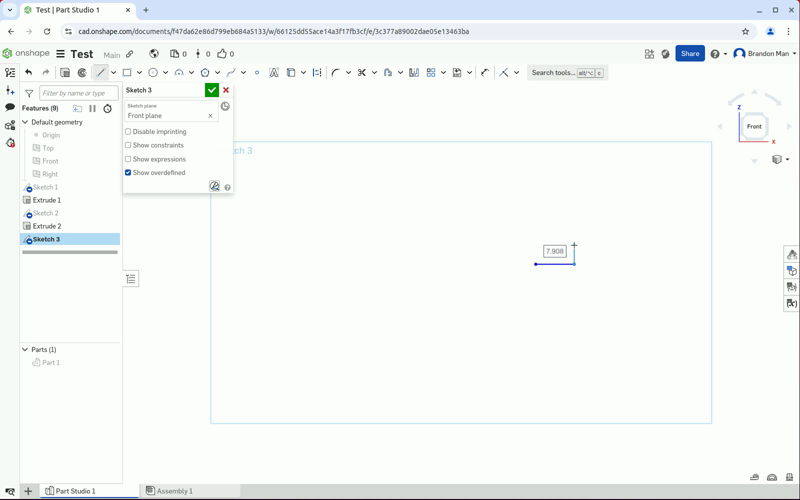
click(574, 244)
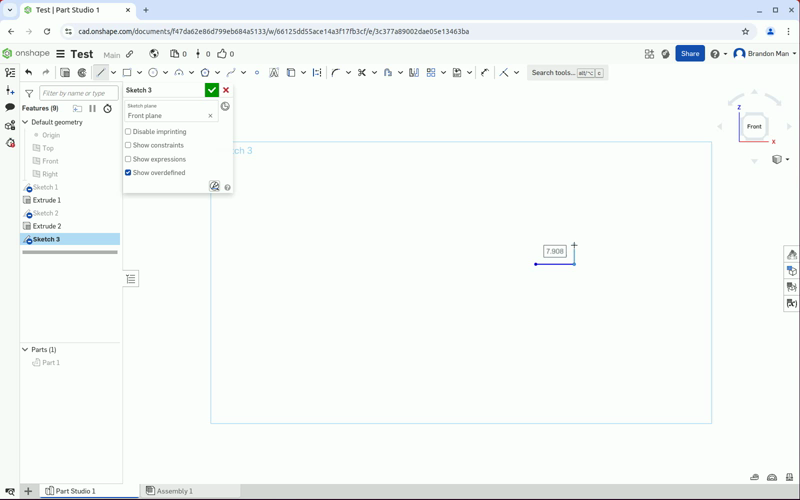
key_up(shift)
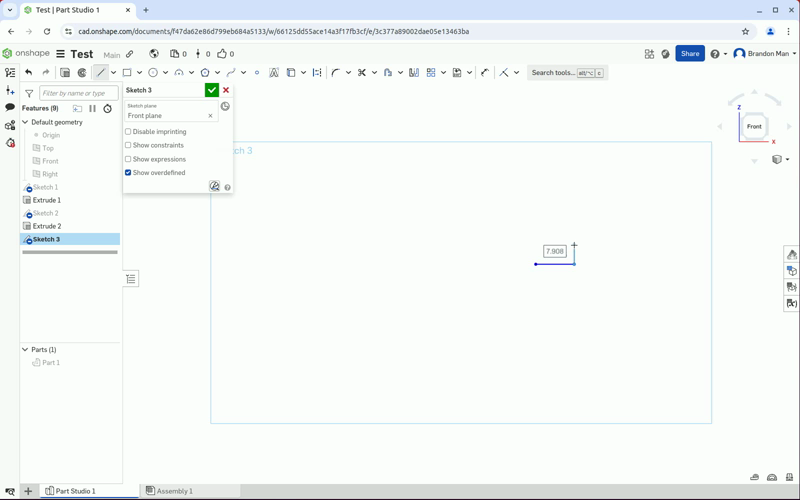
key_down(shift)
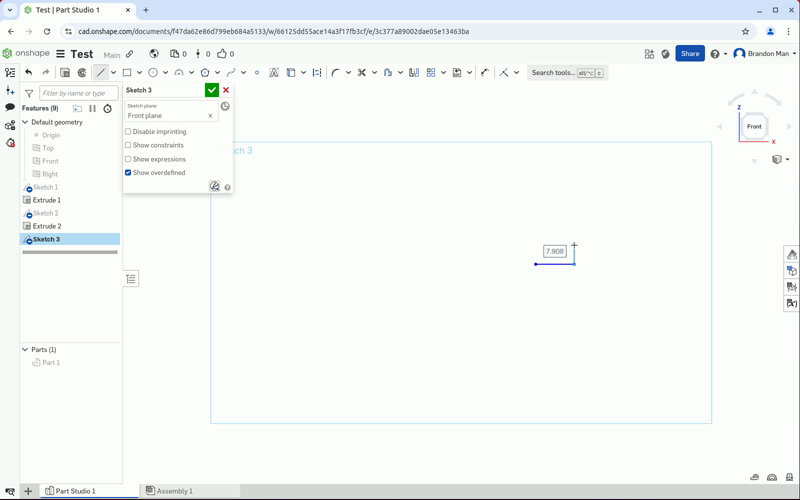
mouse_move(589, 244)
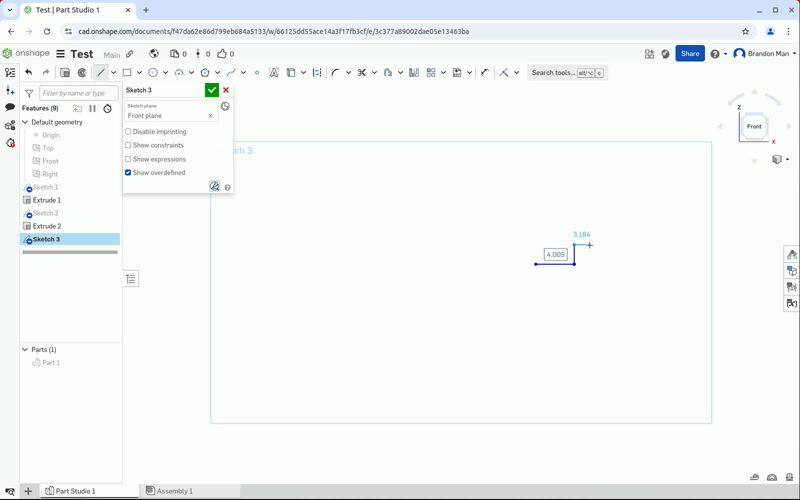
mouse_move(535, 244)
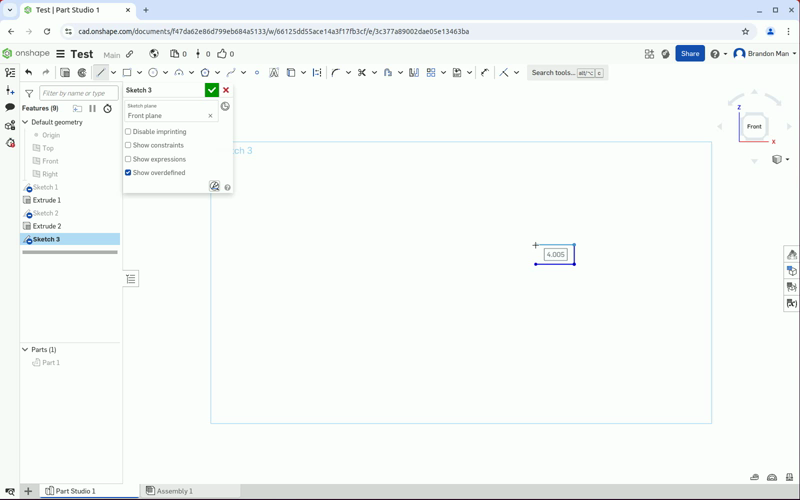
click(535, 244)
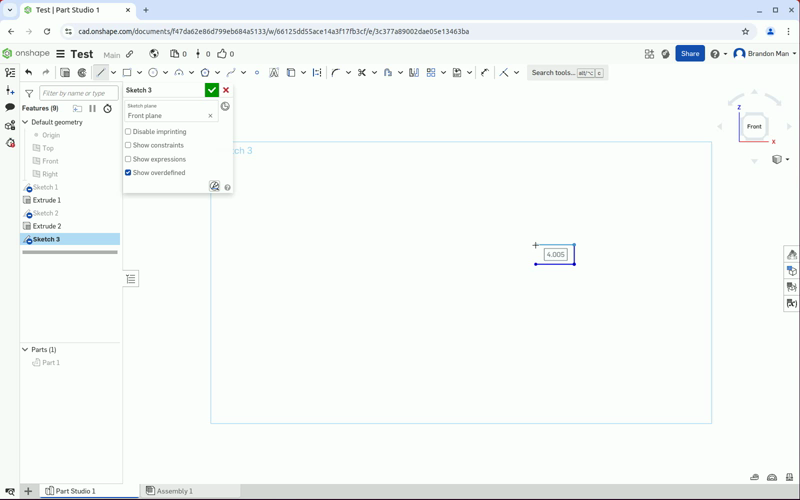
key_up(shift)
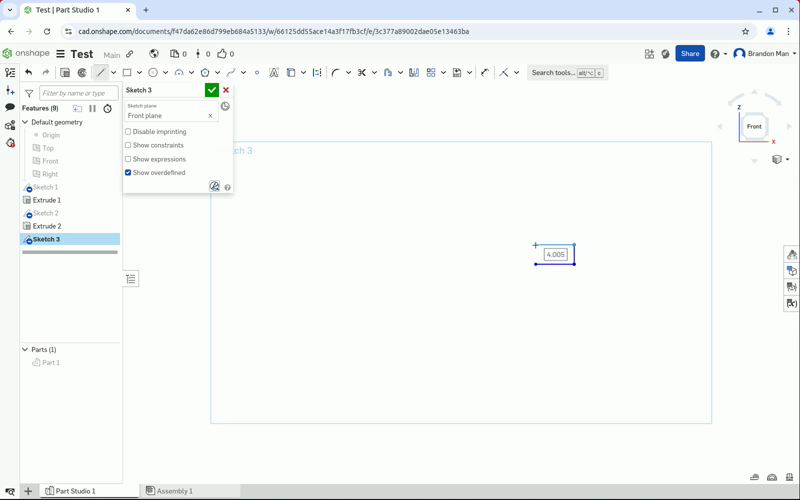
mouse_move(565, 244)
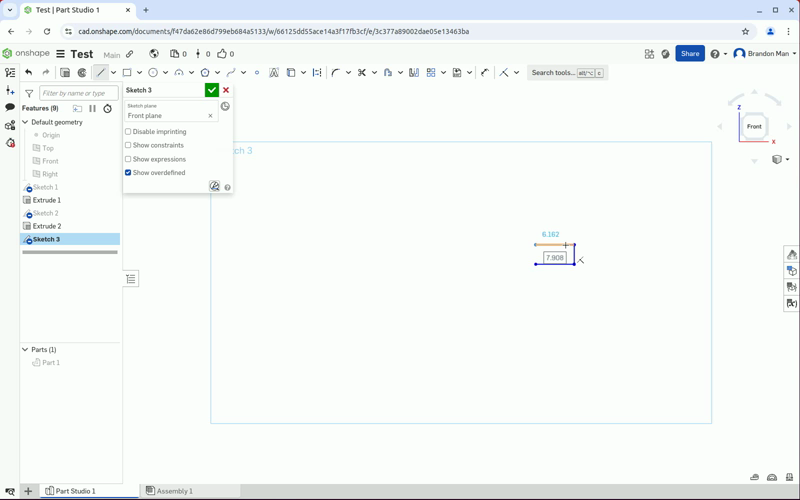
key_down(shift)
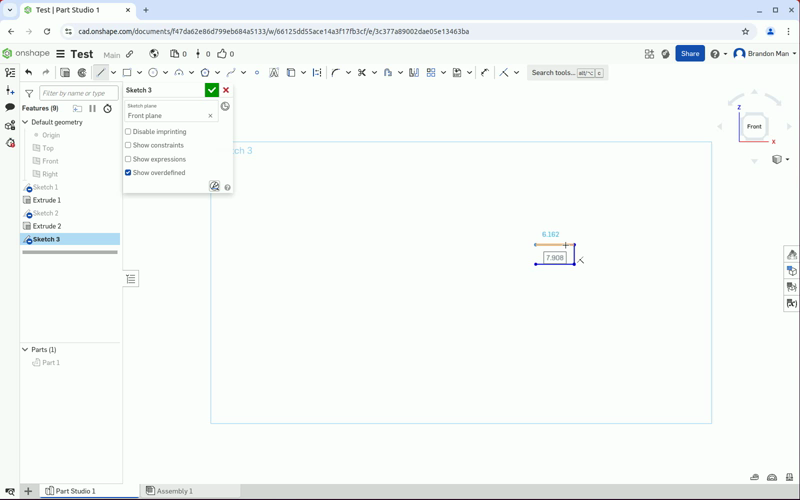
mouse_move(535, 264)
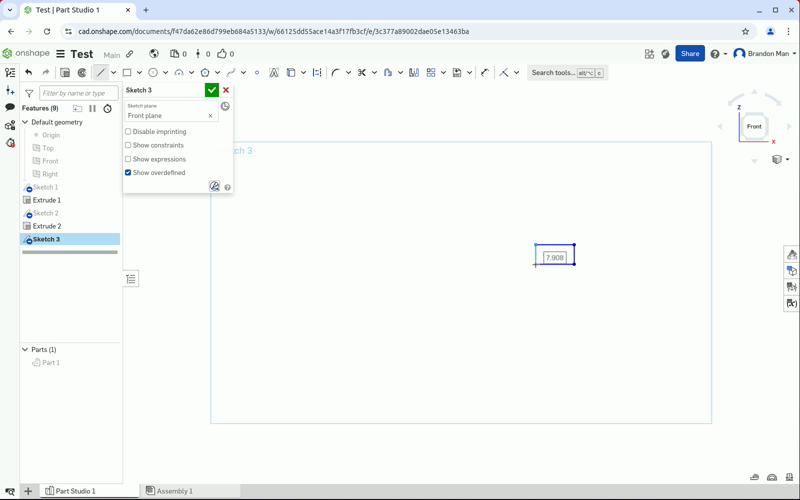
key_up(shift)
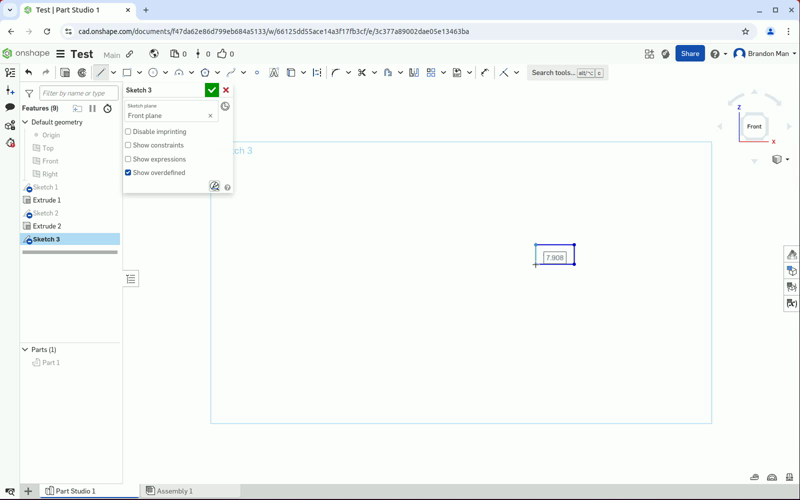
click(535, 264)
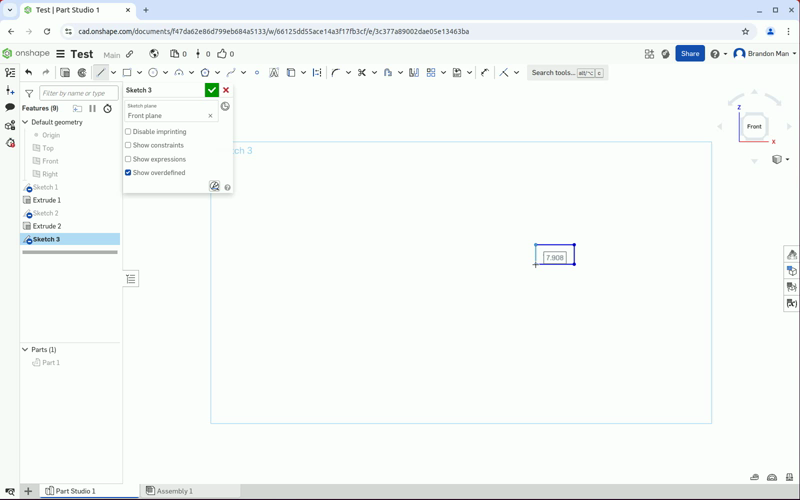
key(esc)
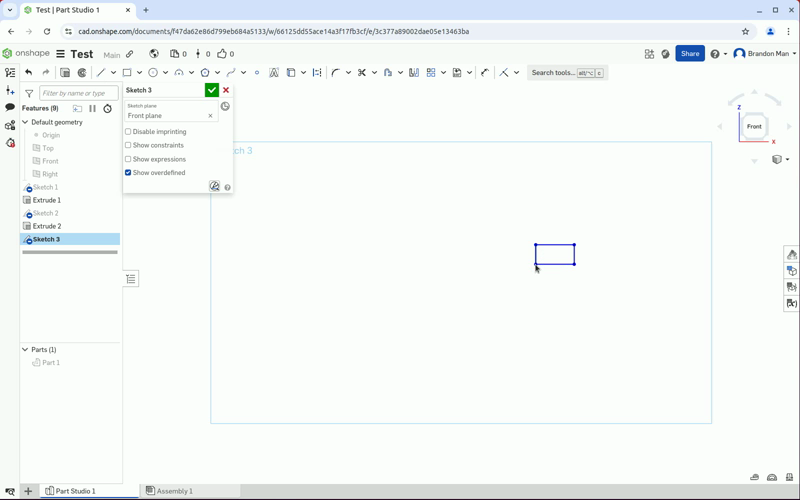
mouse_move(566, 248)
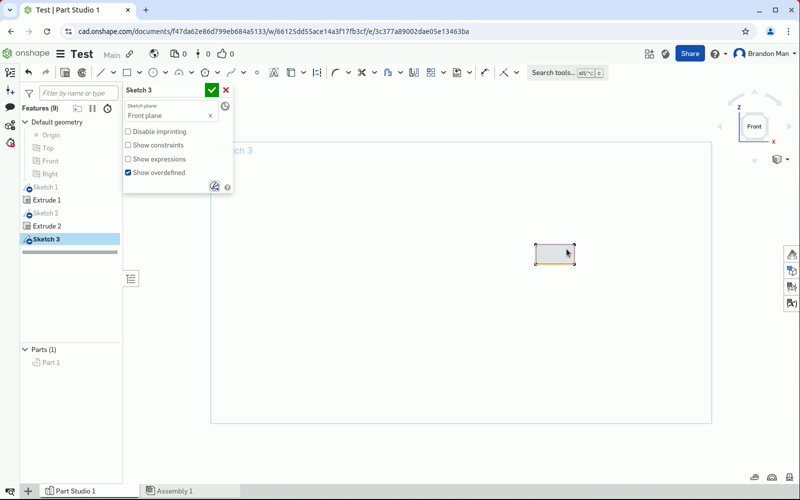
scroll(6)
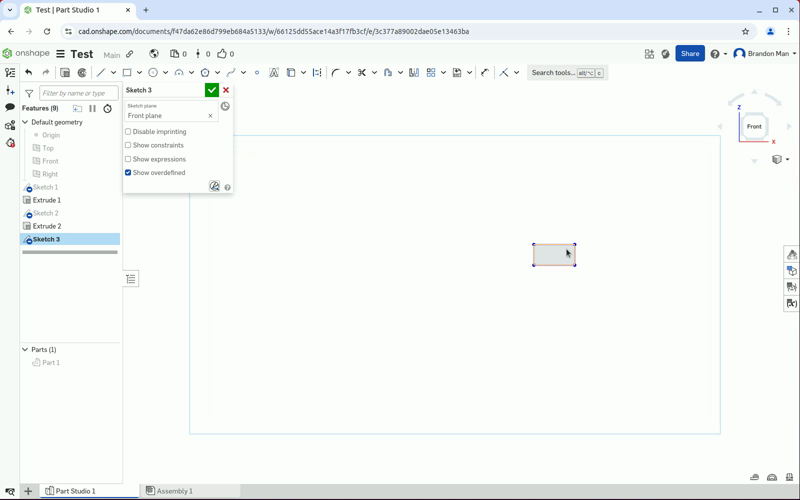
scroll(6)
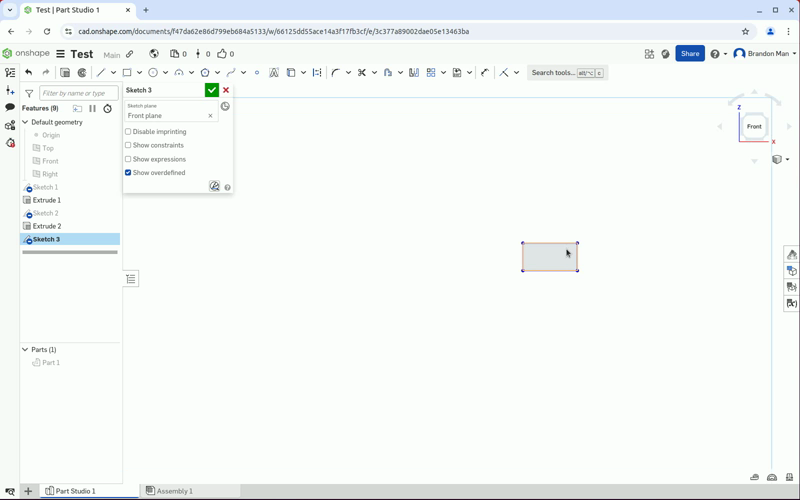
scroll(6)
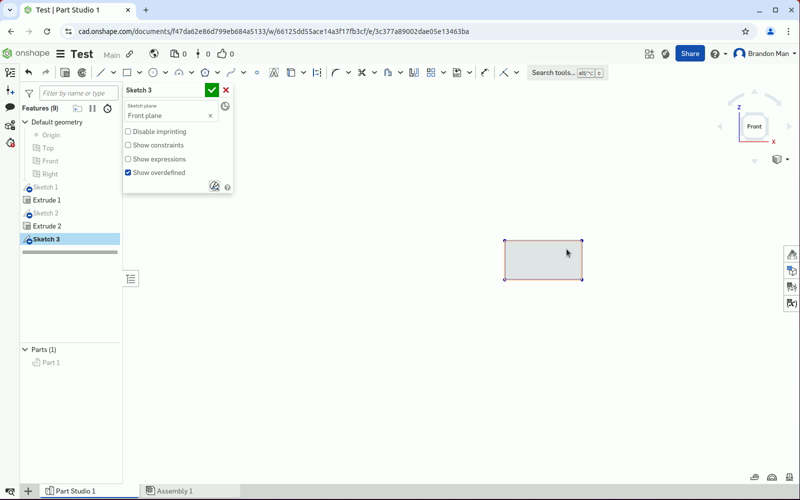
scroll(6)
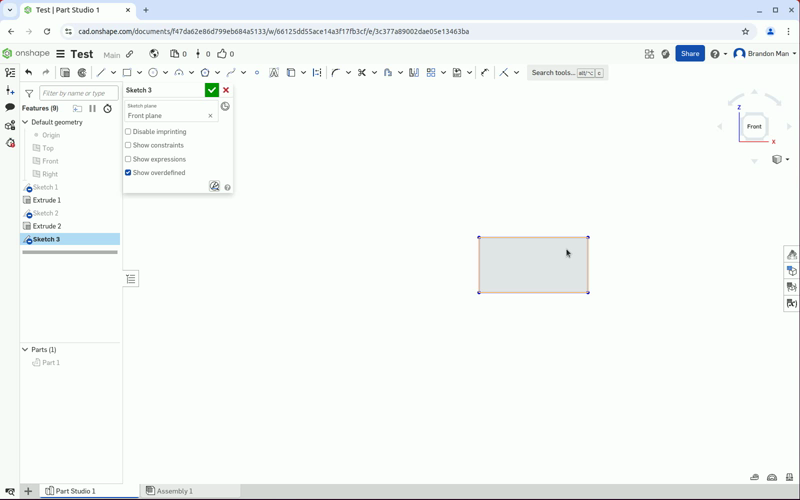
scroll(6)
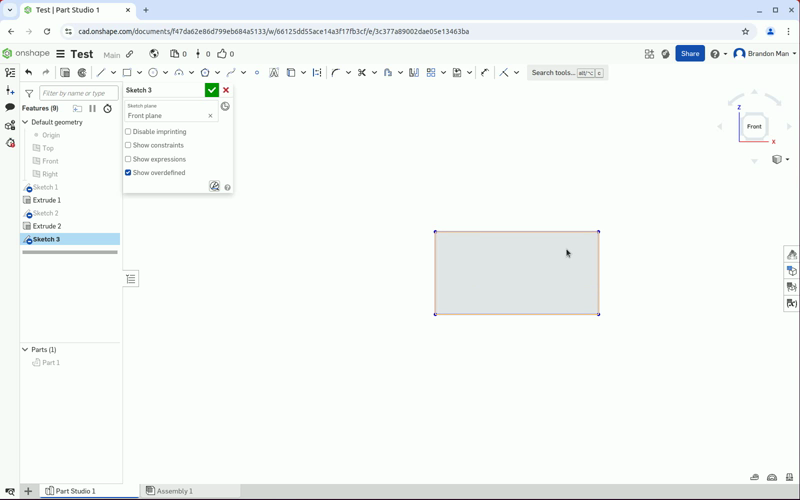
scroll(6)
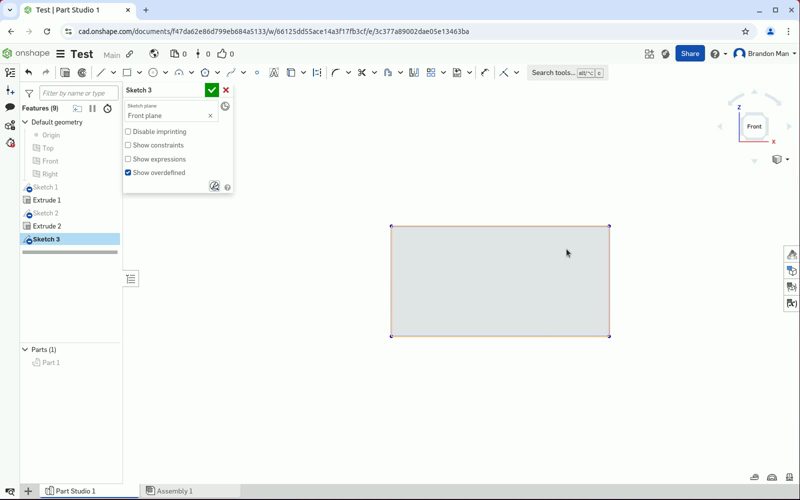
scroll(6)
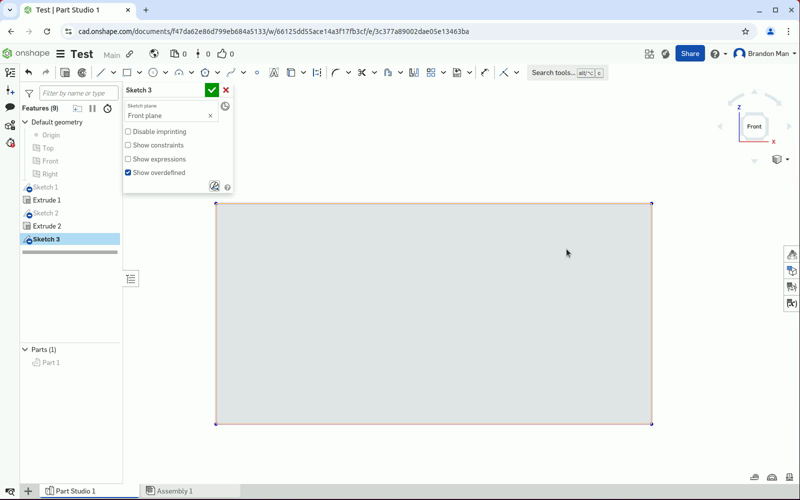
click(566, 248)
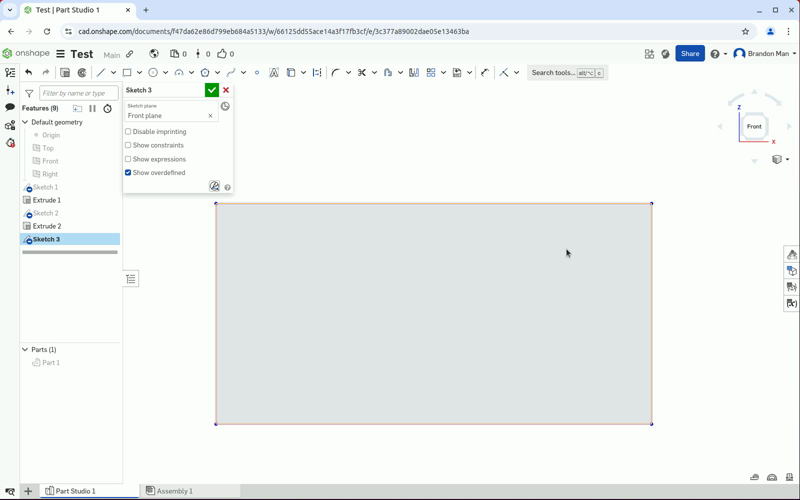
scroll(-6)
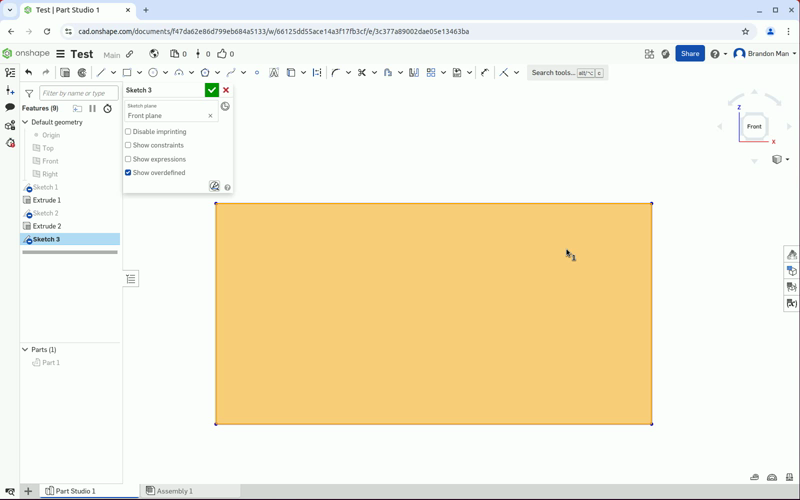
scroll(-6)
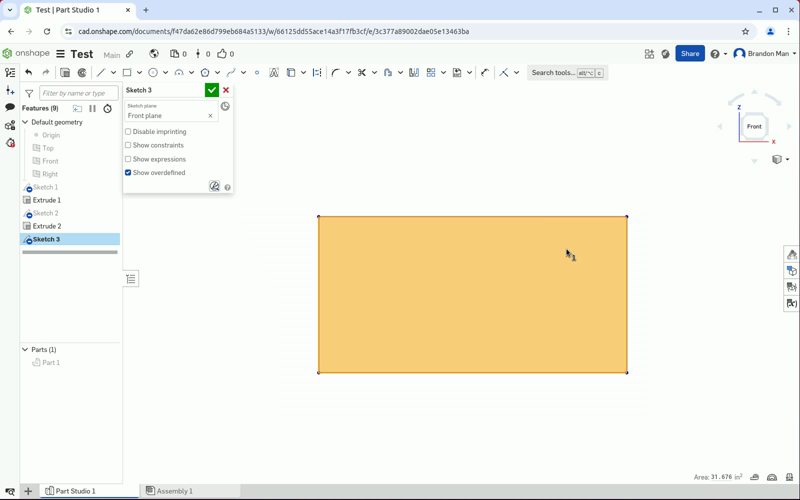
scroll(-6)
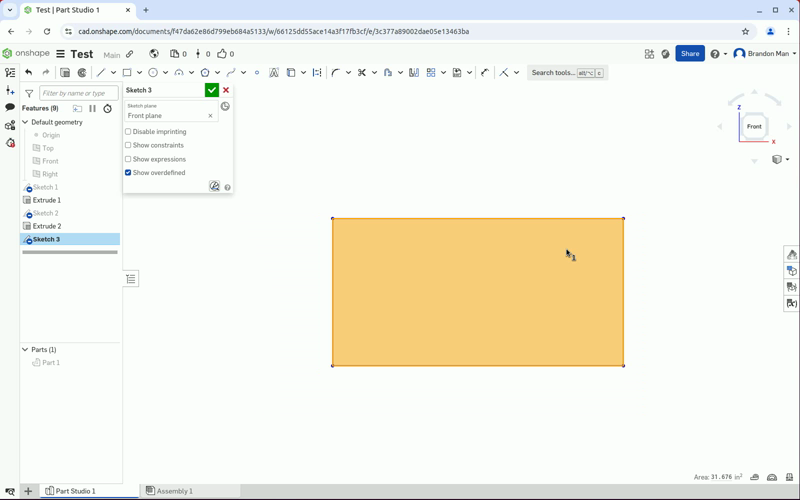
scroll(-6)
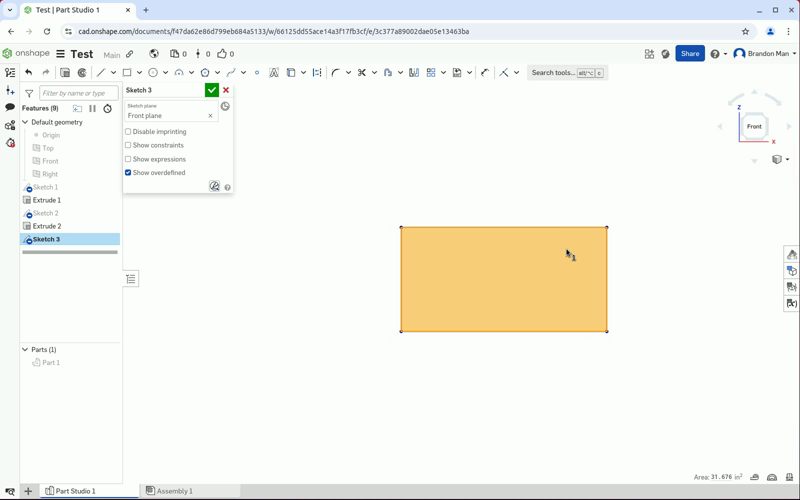
scroll(-6)
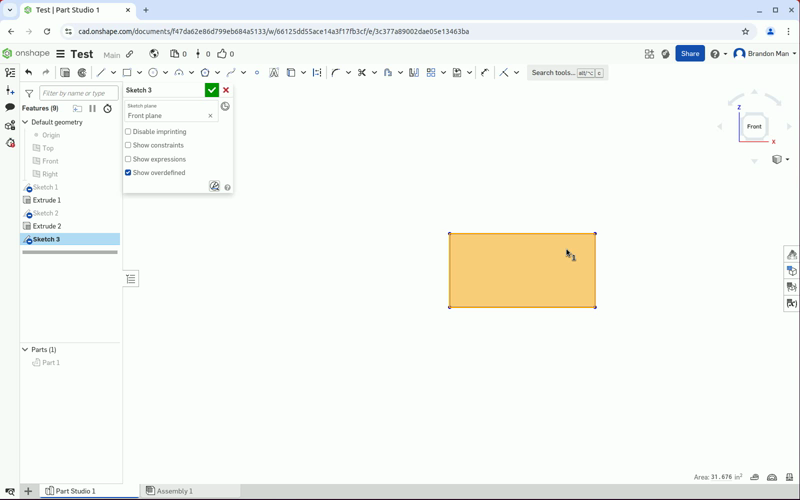
scroll(-6)
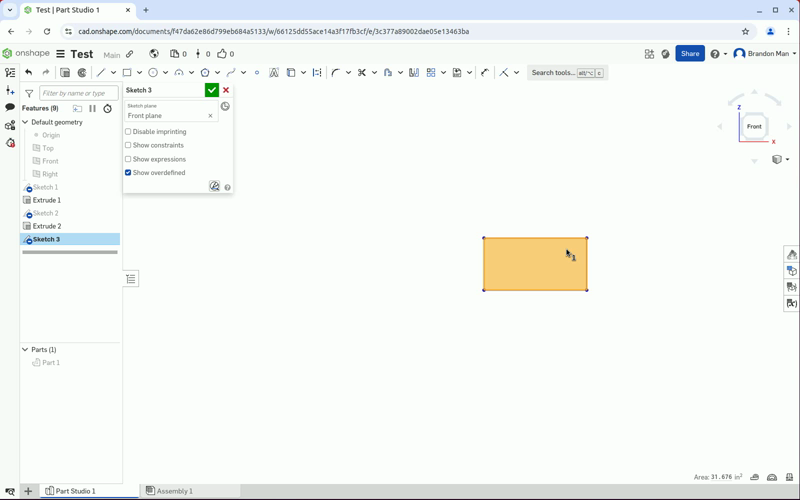
scroll(-6)
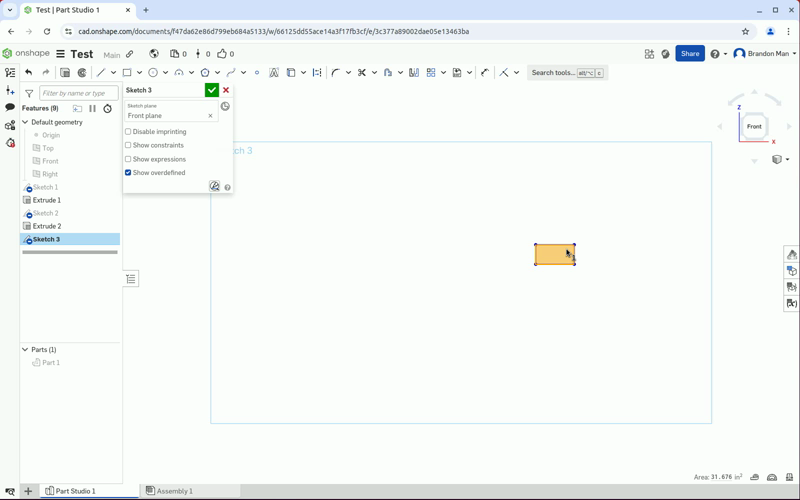
mouse_move(73, 352)
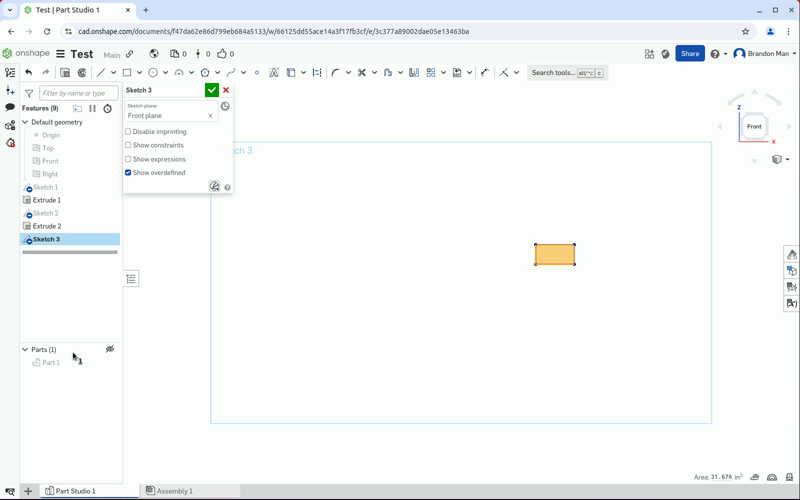
key(shift+y)
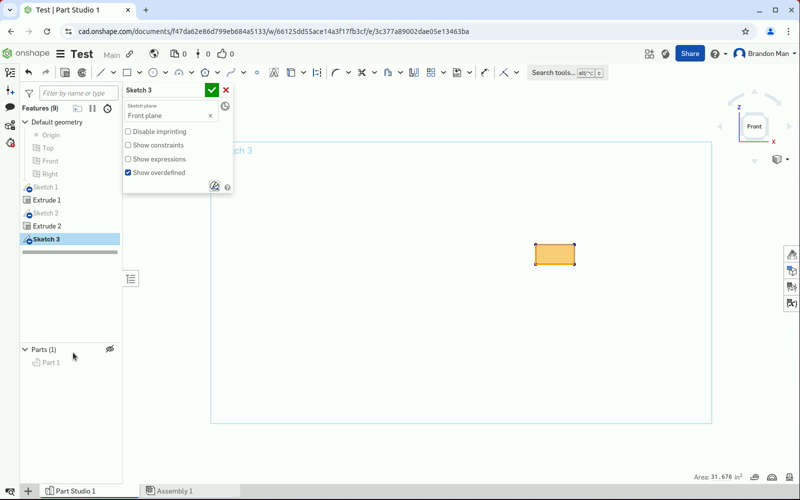
key(shift+e)
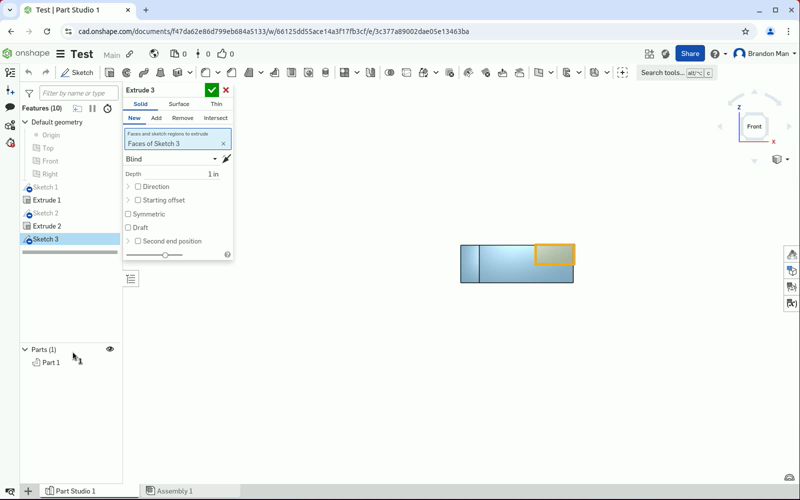
mouse_move(143, 106)
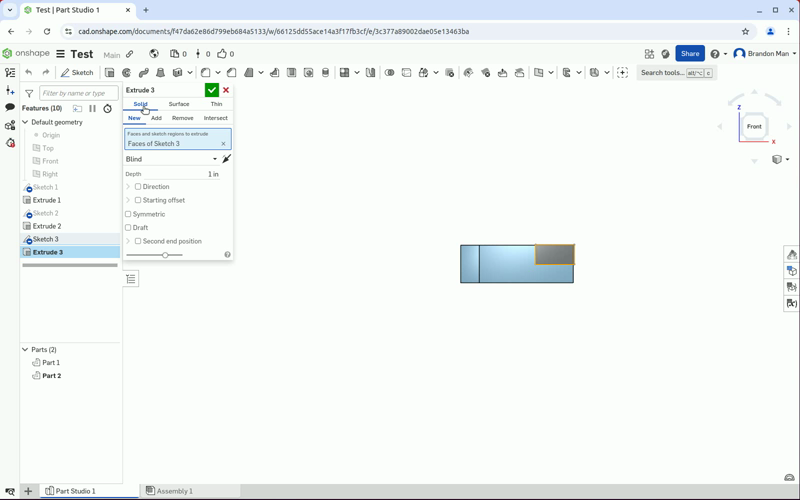
click(143, 106)
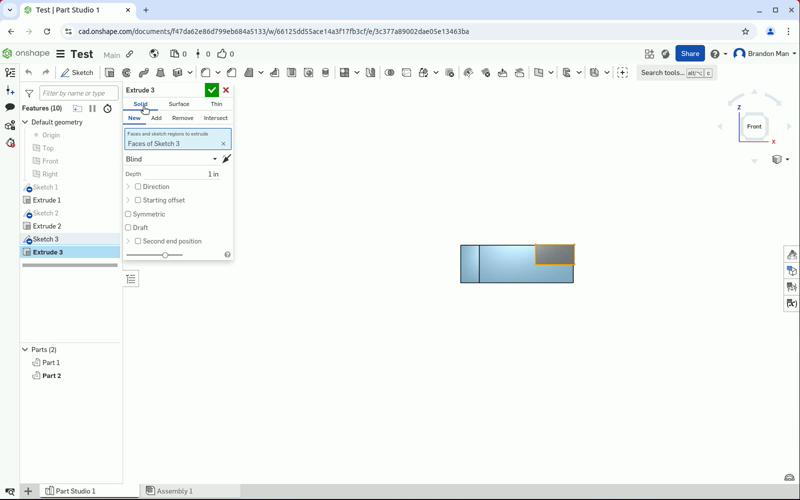
mouse_move(186, 120)
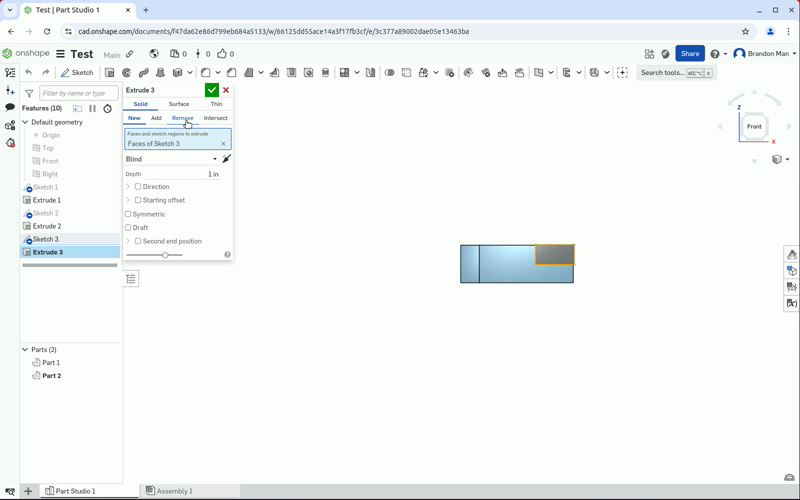
click(186, 120)
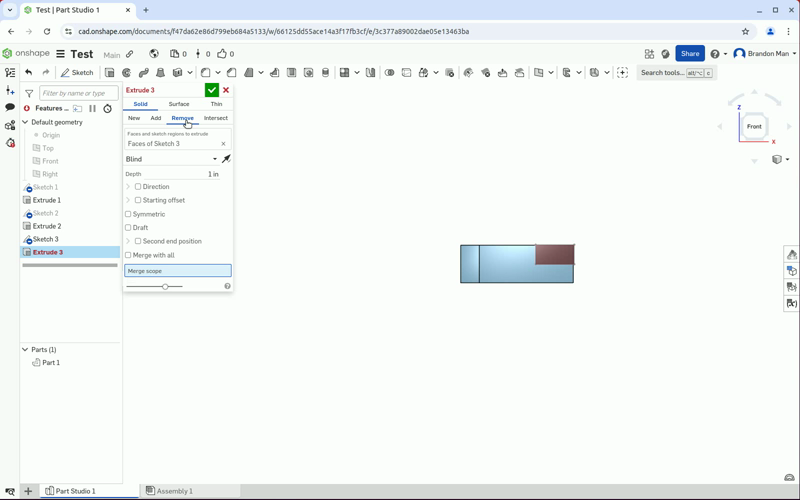
key(tab, 4)
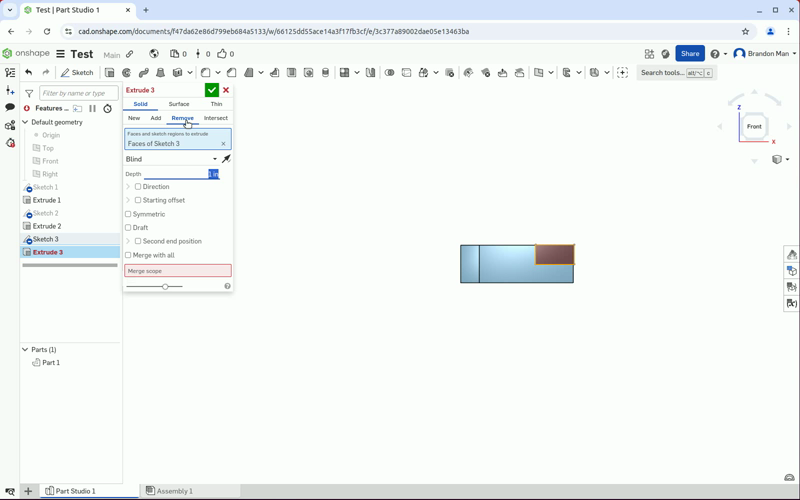
text(11.554)
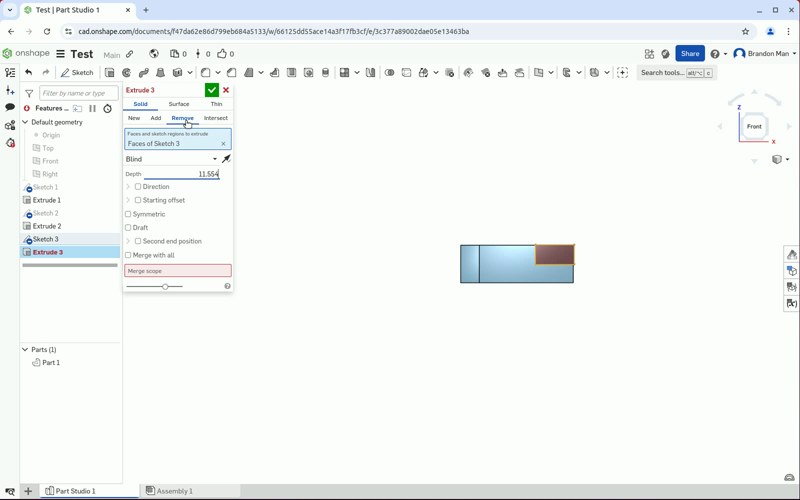
key(tab, 6)
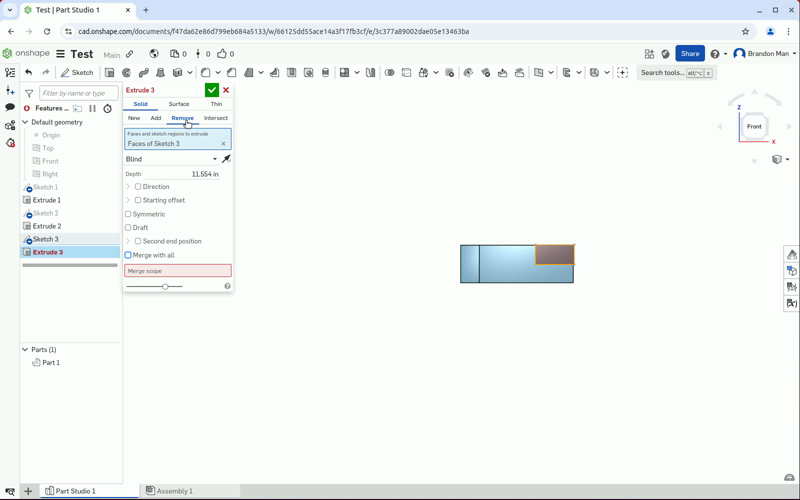
key(space)
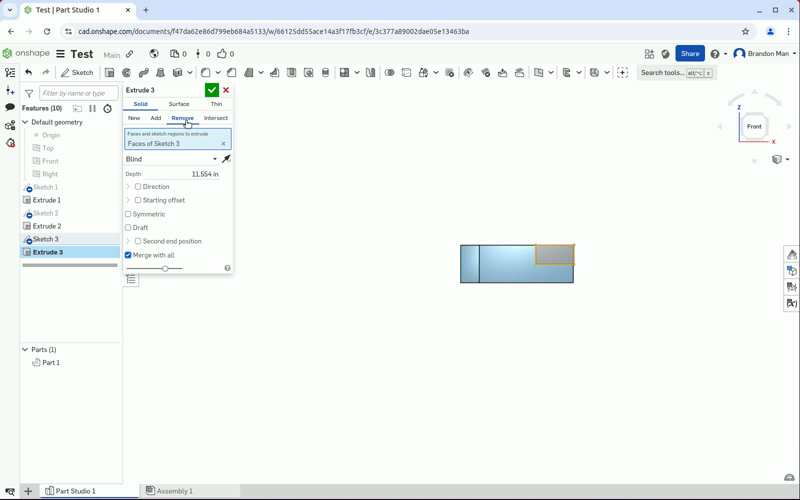
key(enter)
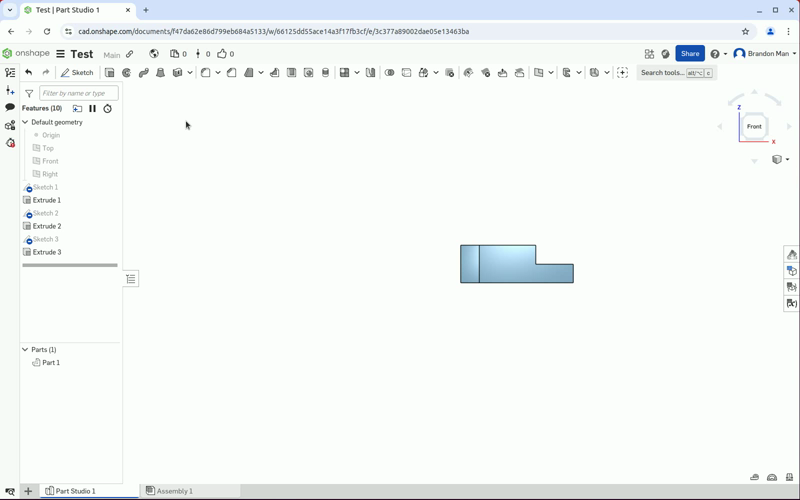
key(shift+h)
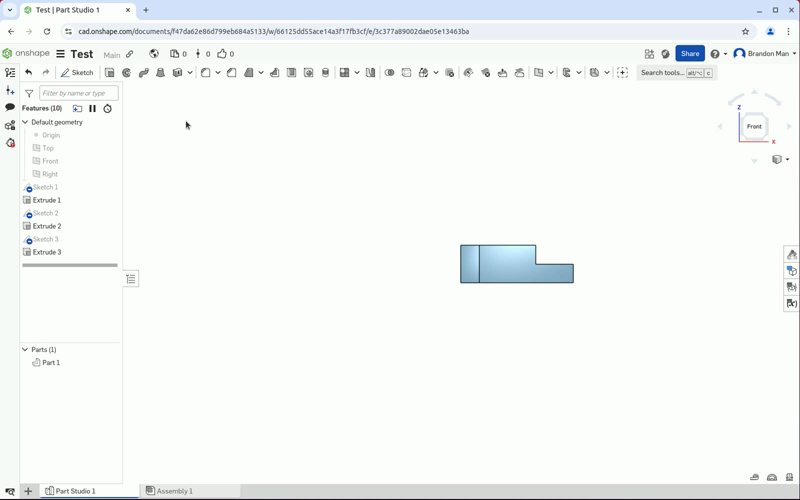
key(shift+h)
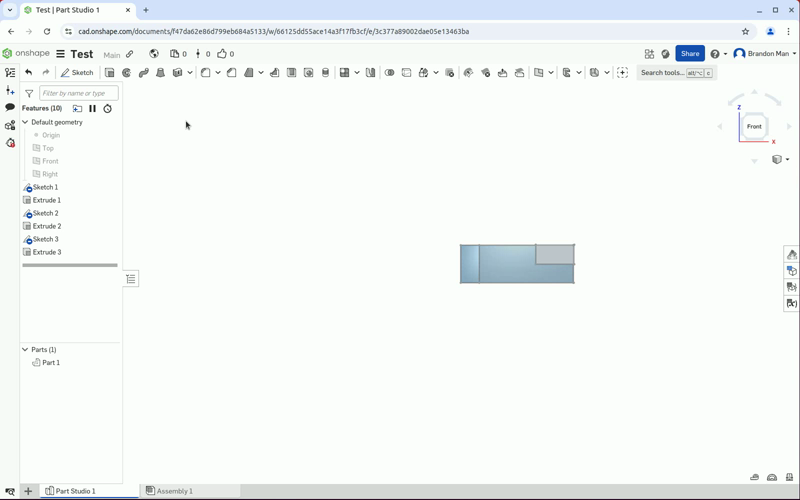
key(shift+7)
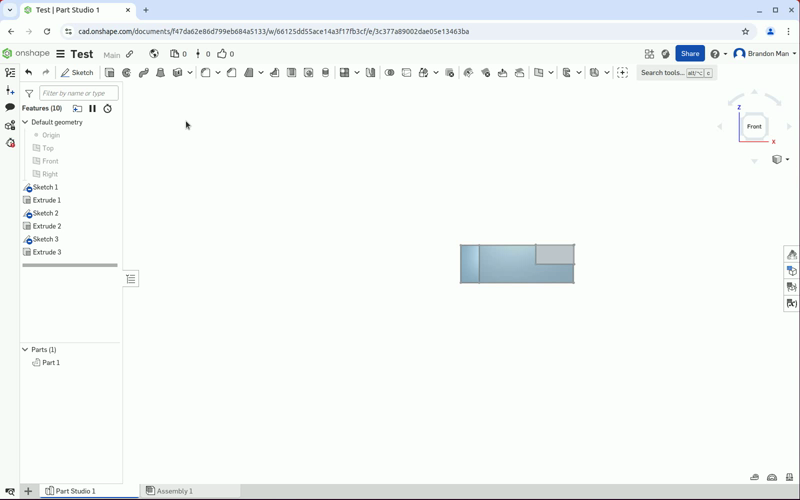
key(left, 2)
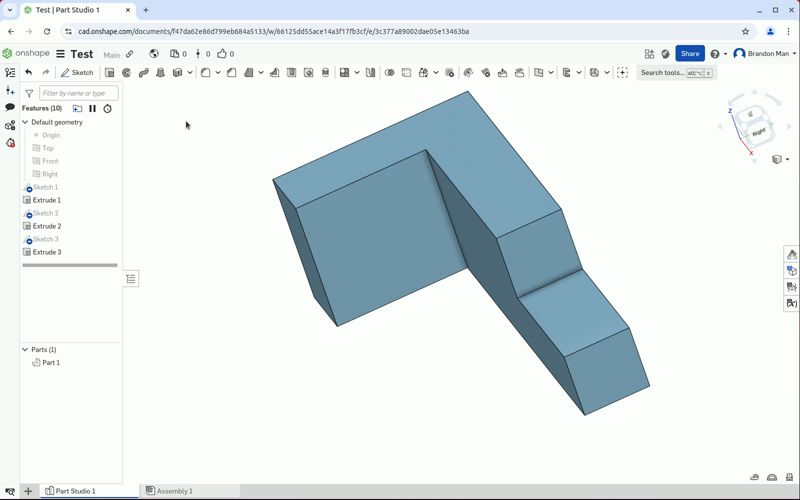
key(down, 2)
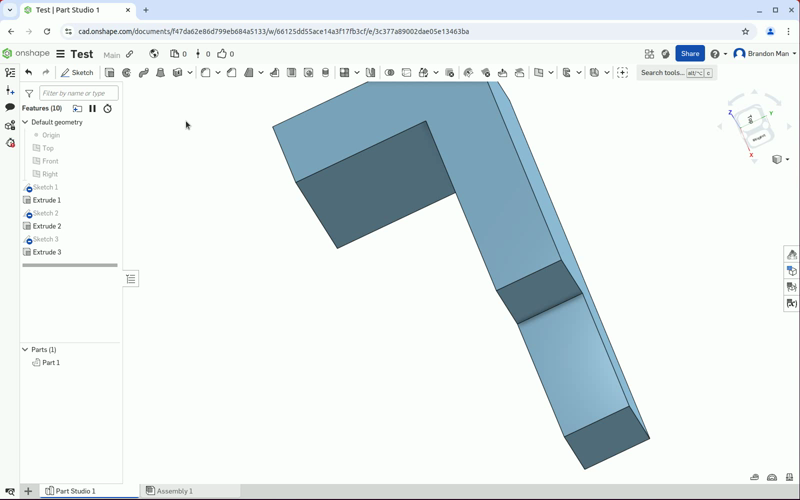
key(up, 2)
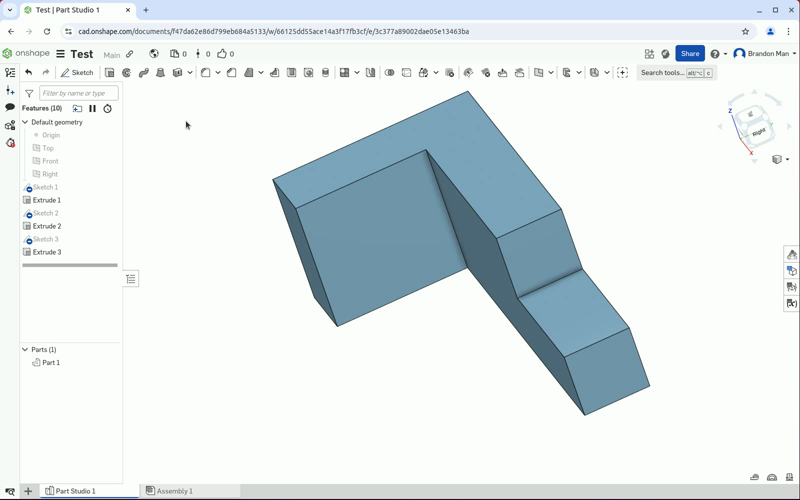
key(right, 2)
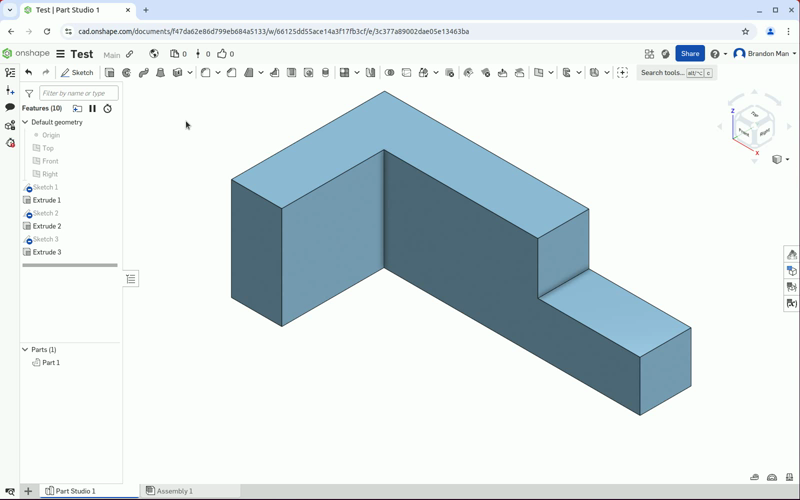
mouse_move(73, 189)
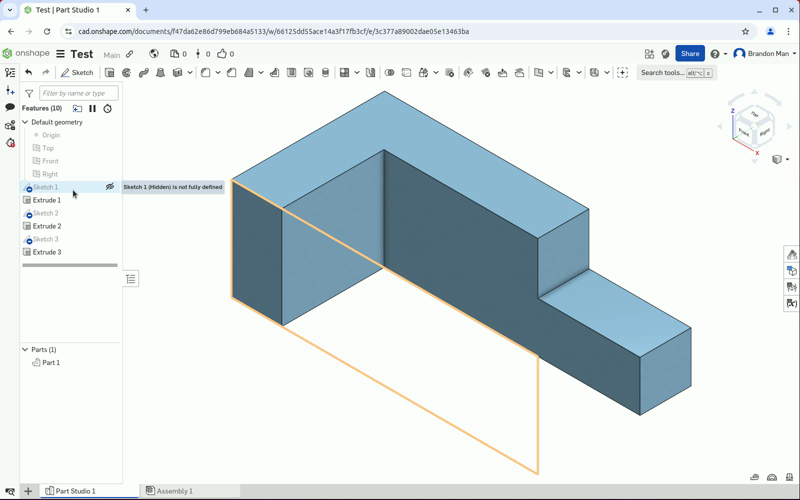
click(73, 189)